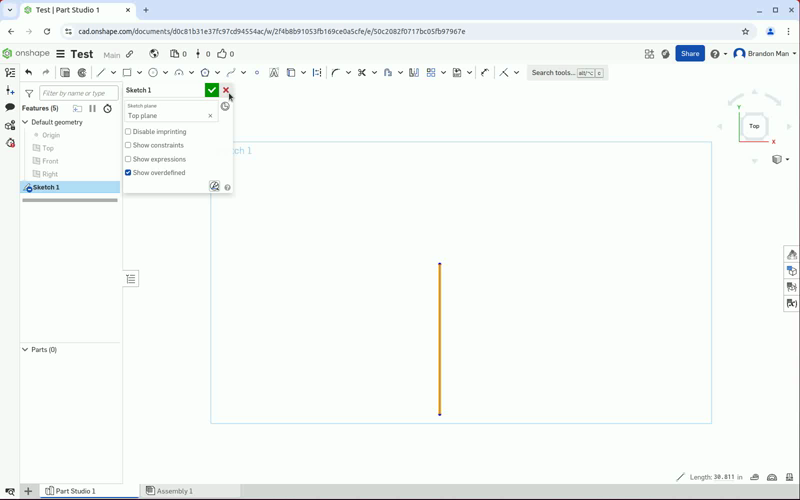
key(shift+h)
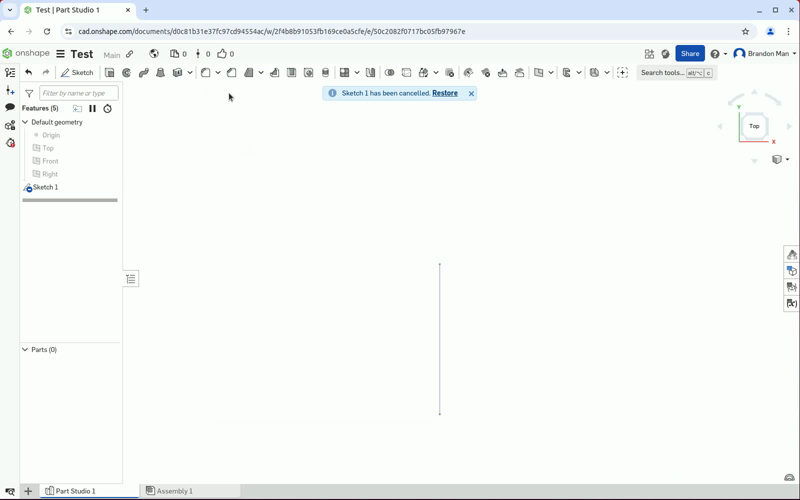
key(shift+s)
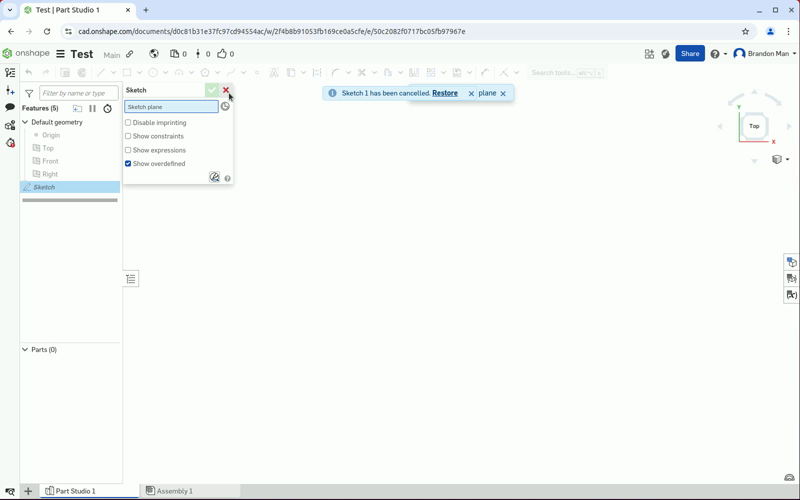
mouse_move(73, 150)
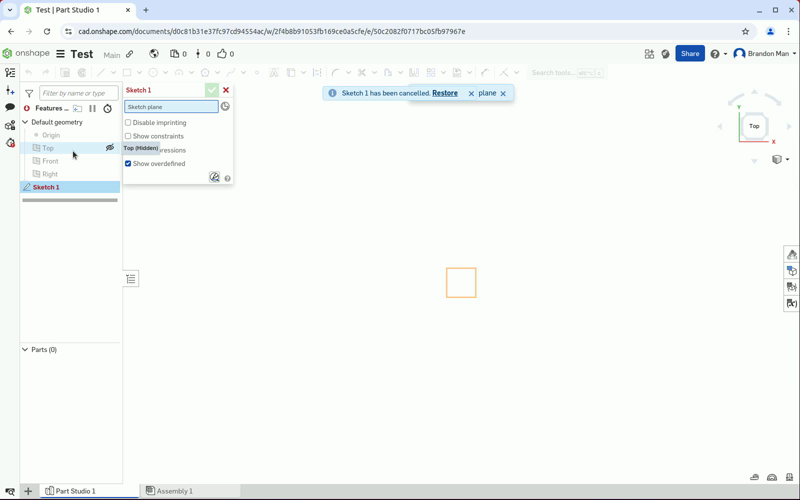
click(73, 150)
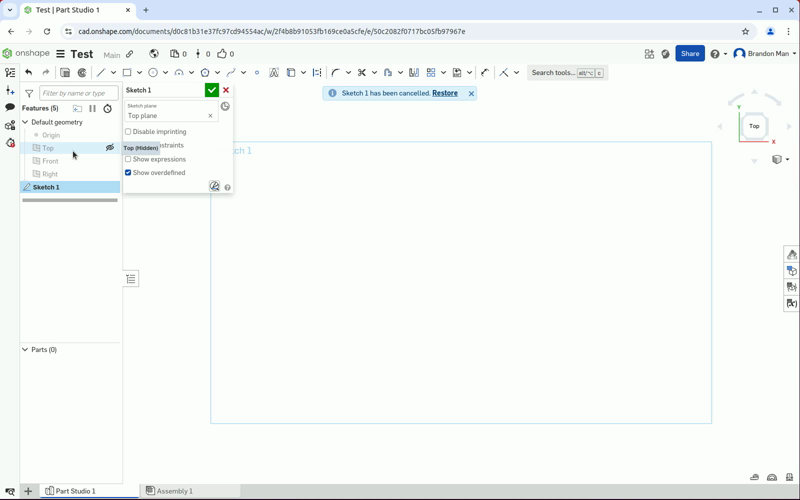
mouse_move(73, 352)
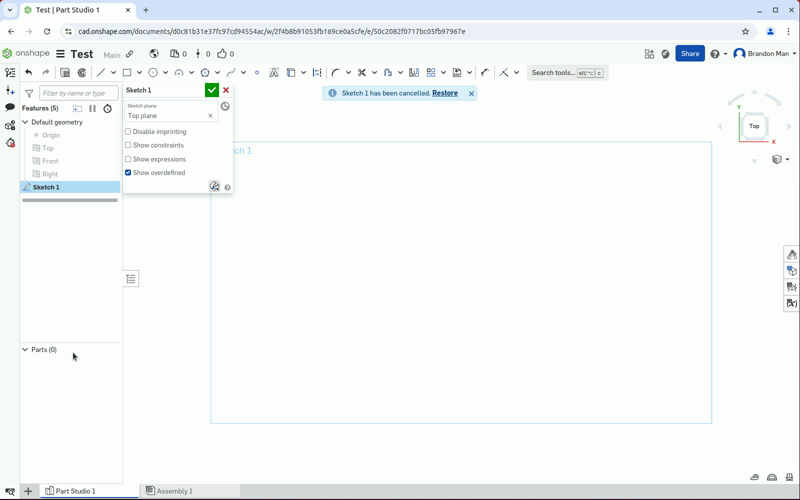
key(y)
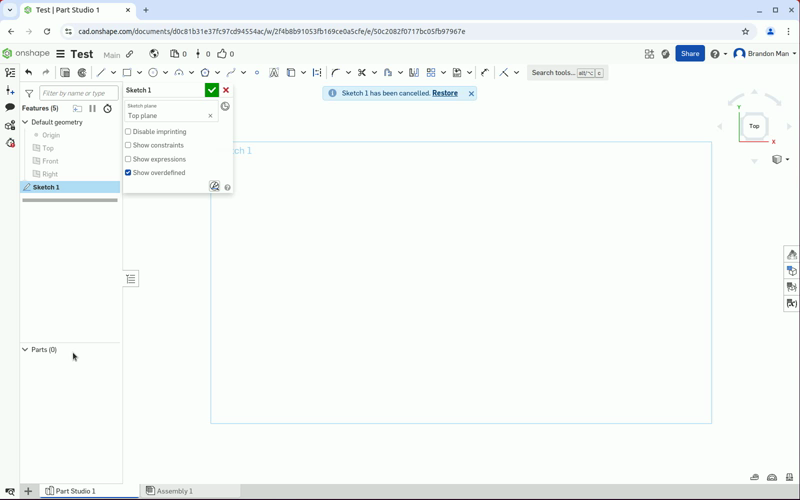
key(l)
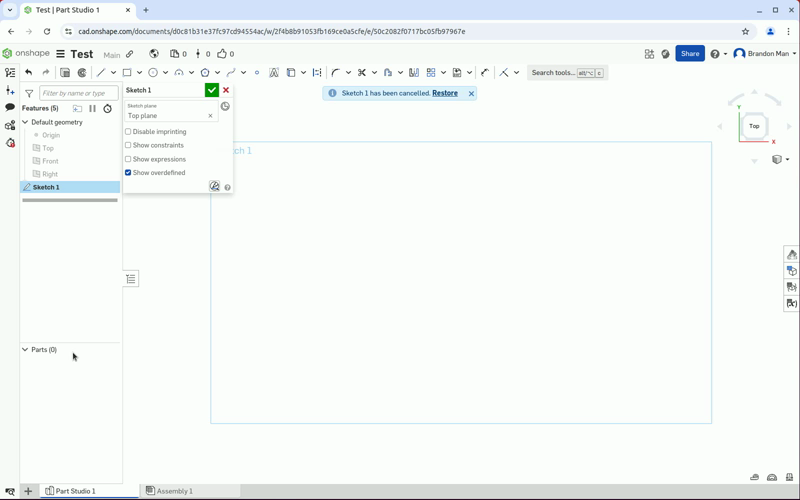
key_down(shift)
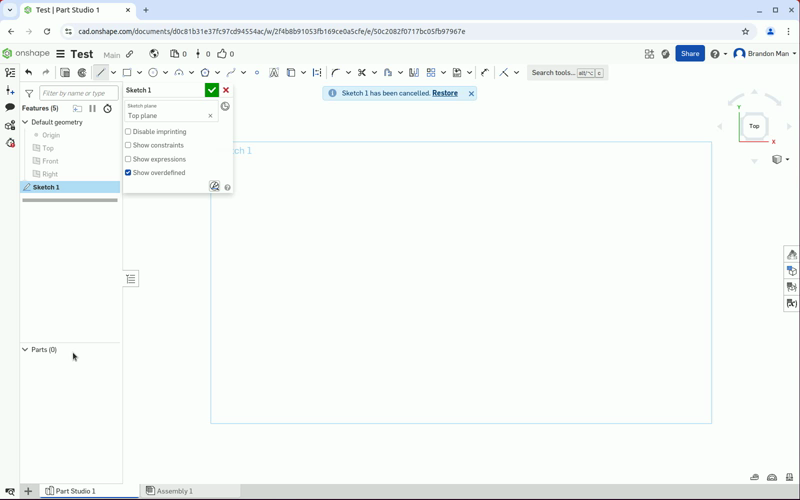
mouse_move(460, 282)
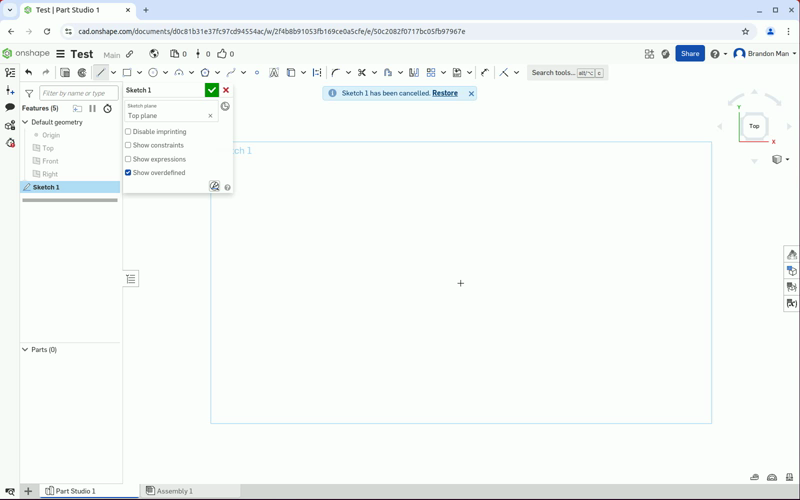
click(460, 282)
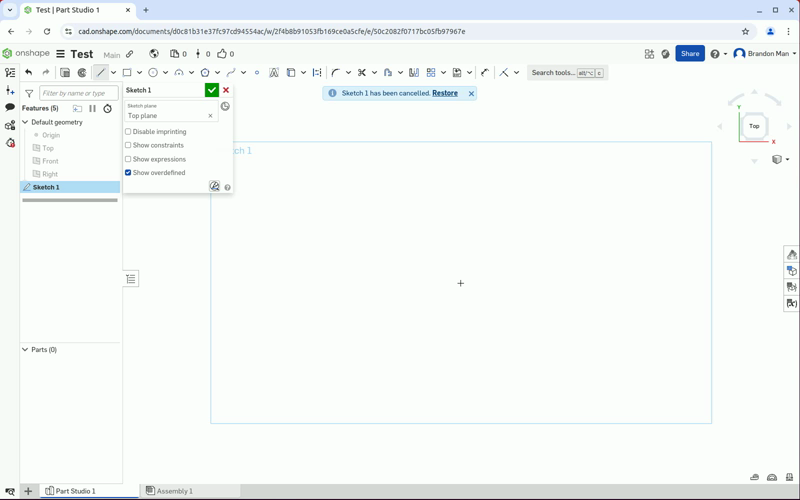
key_up(shift)
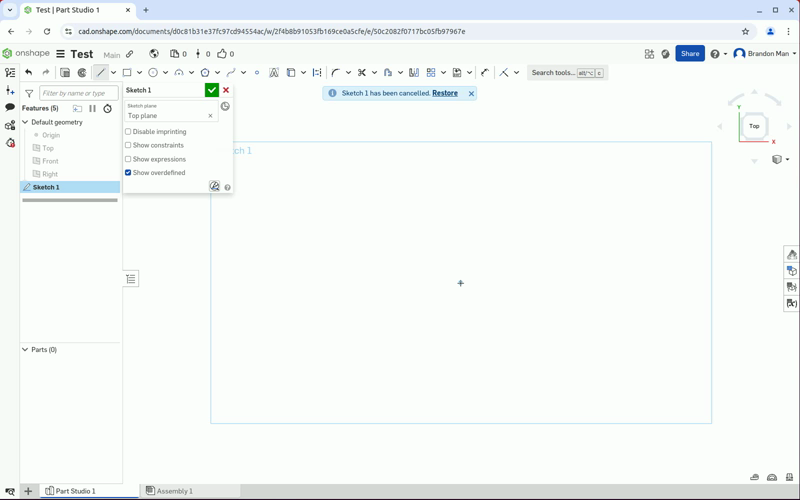
key_down(shift)
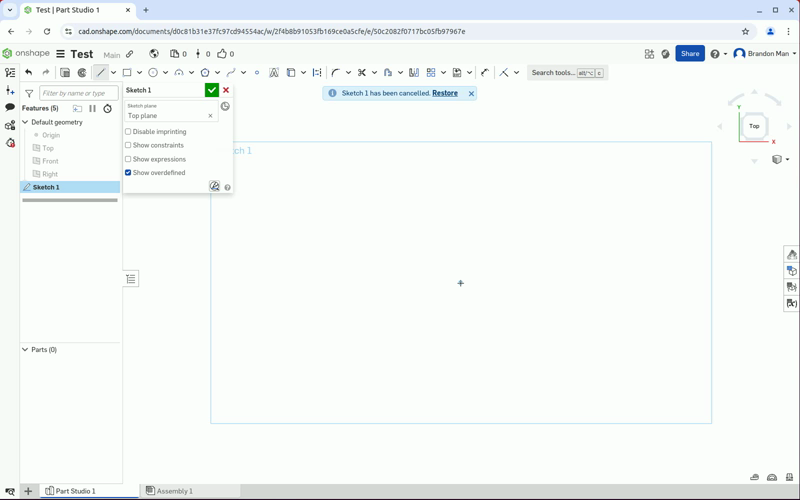
mouse_move(548, 282)
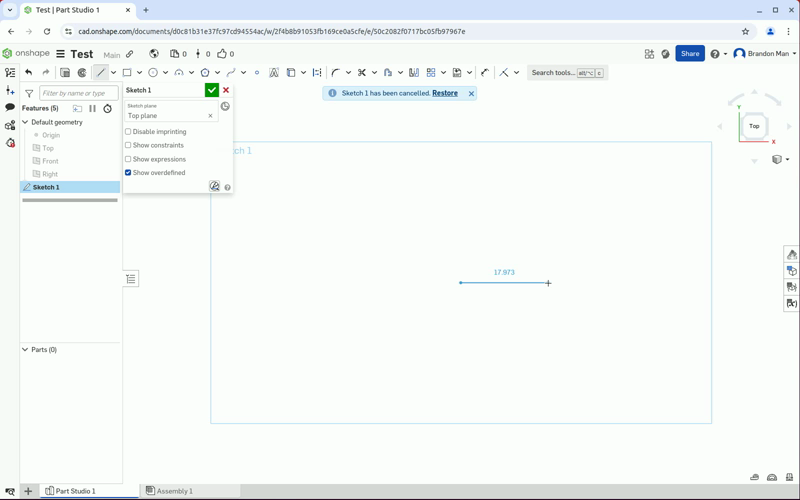
click(548, 282)
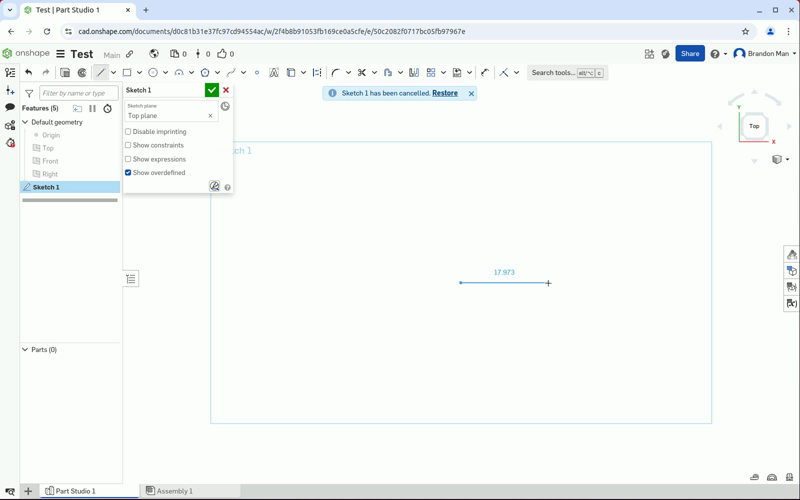
key_up(shift)
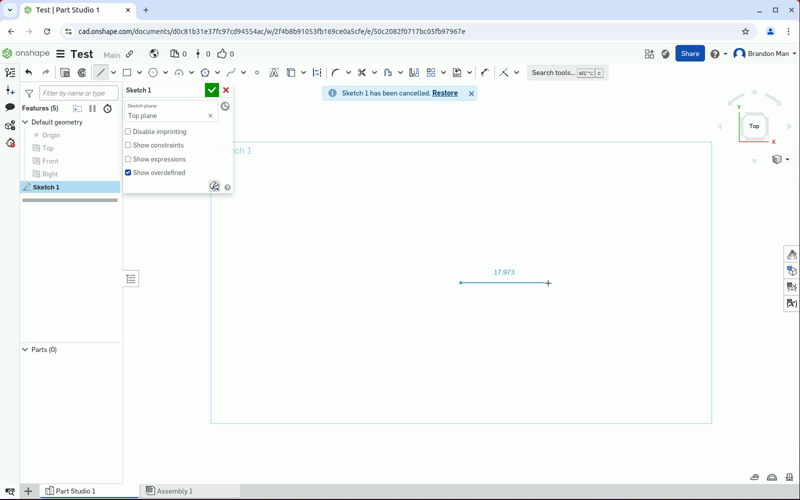
key_down(shift)
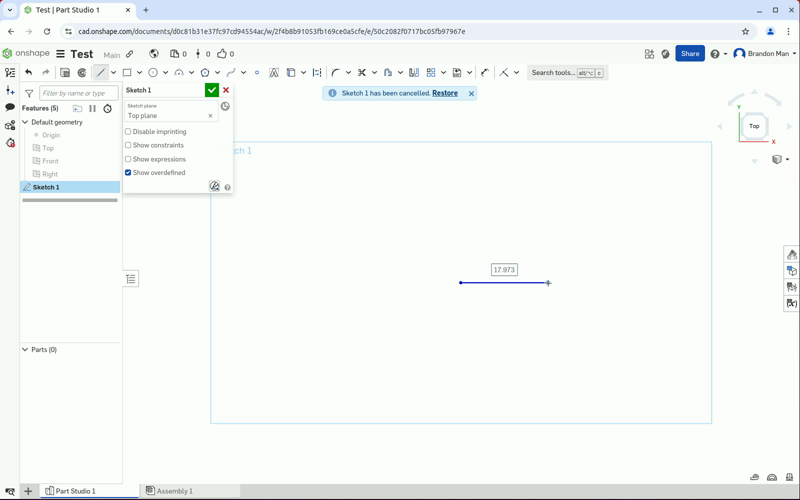
mouse_move(548, 170)
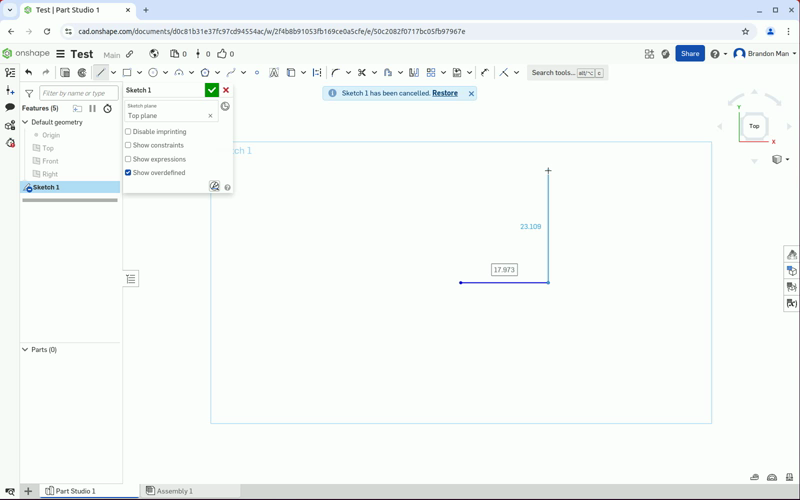
click(548, 170)
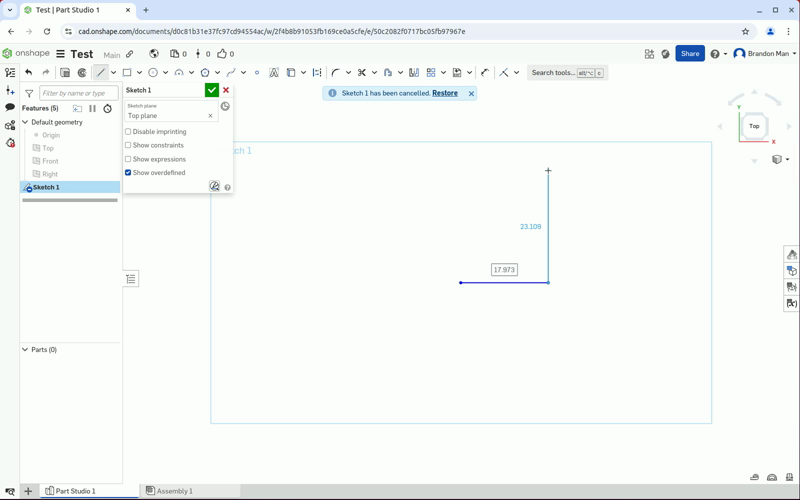
key_up(shift)
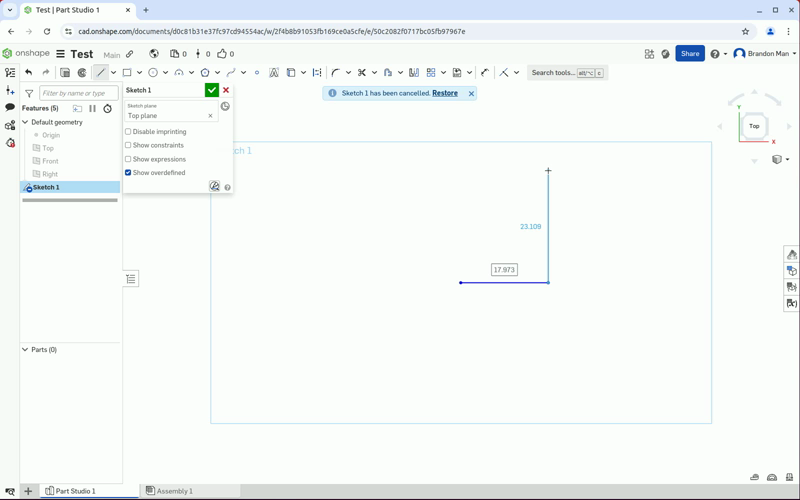
key_down(shift)
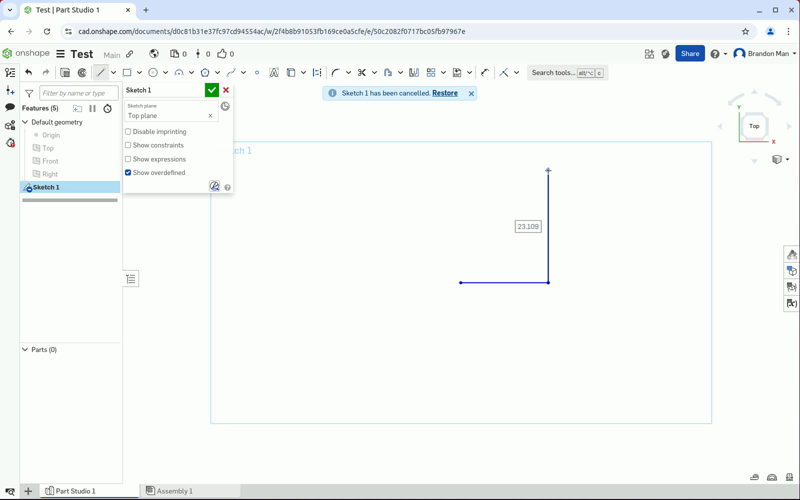
mouse_move(578, 170)
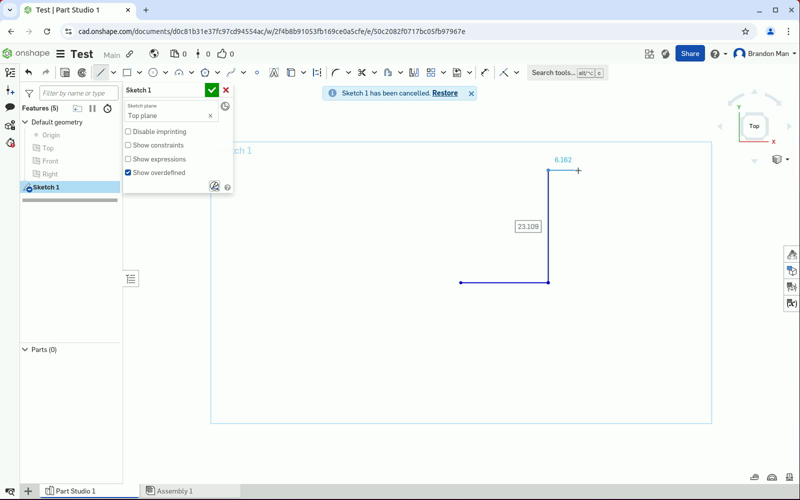
mouse_move(535, 170)
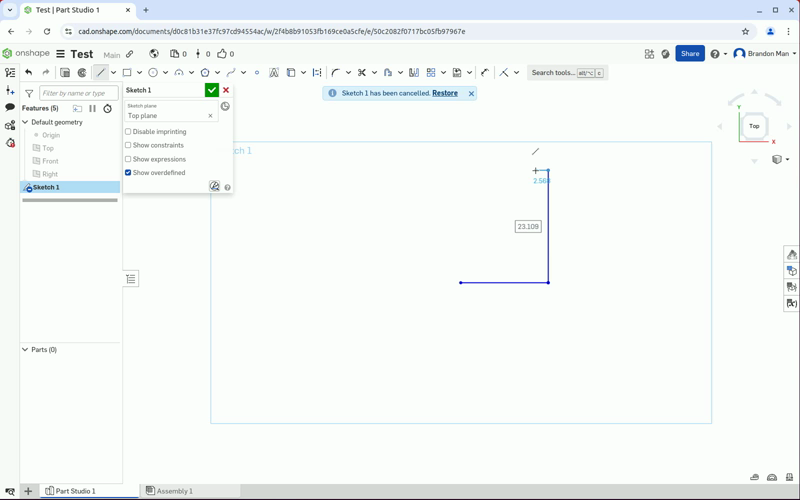
click(535, 170)
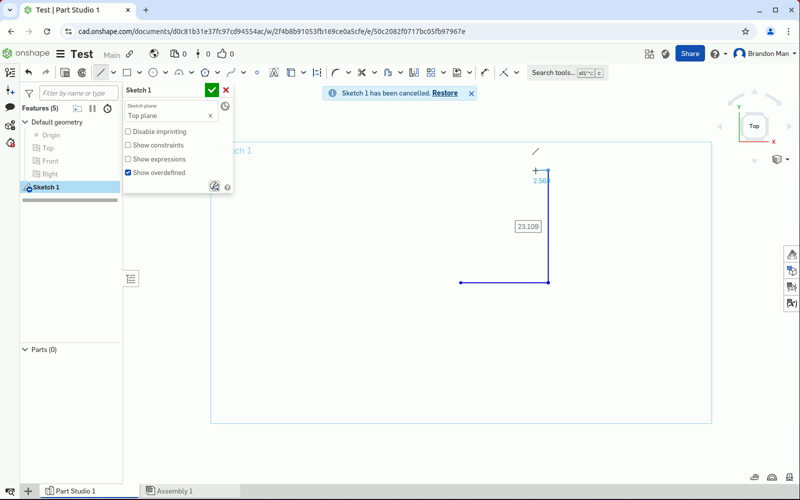
key_up(shift)
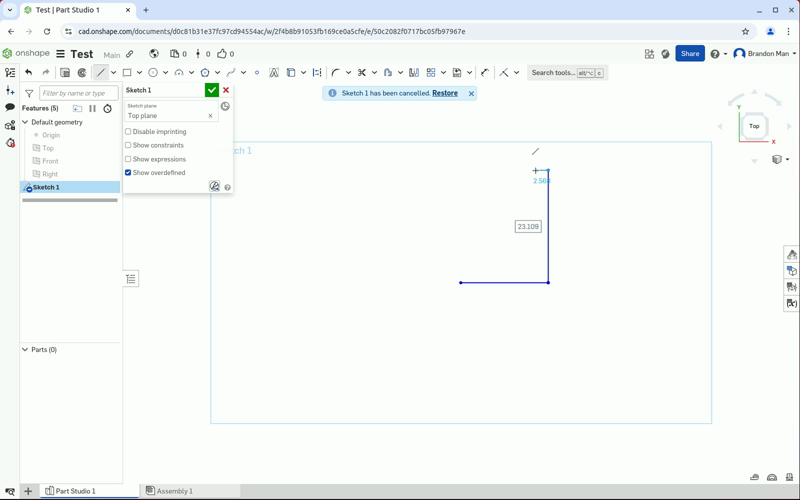
key_down(shift)
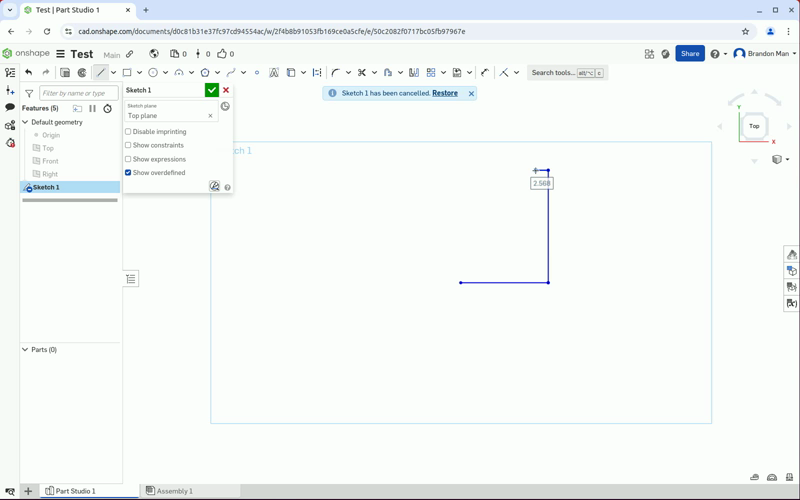
mouse_move(460, 282)
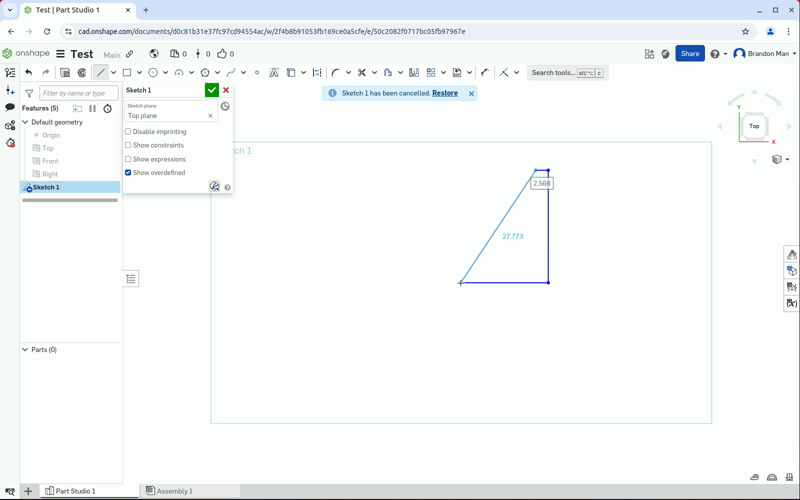
key_up(shift)
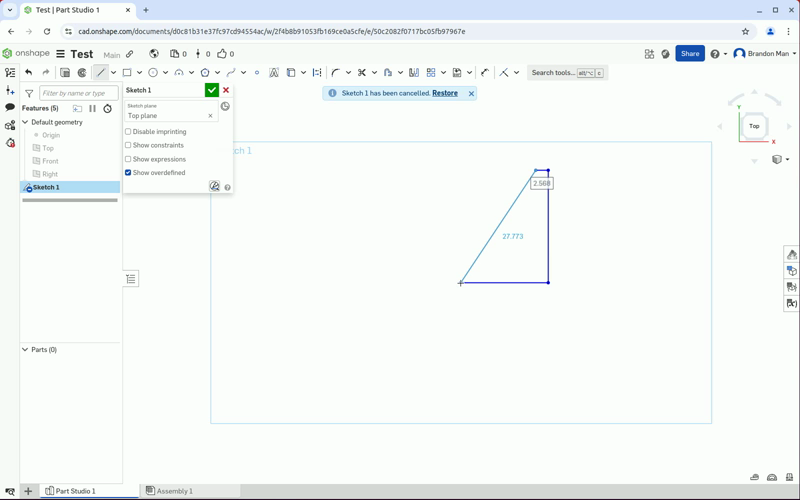
click(460, 282)
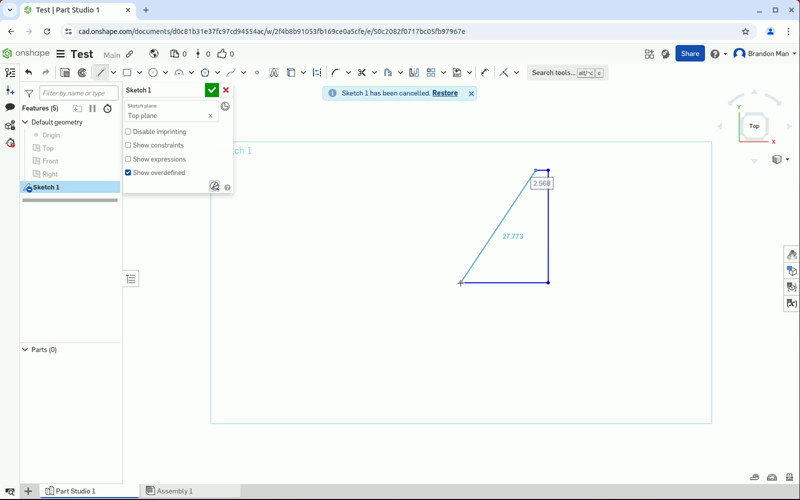
key(esc)
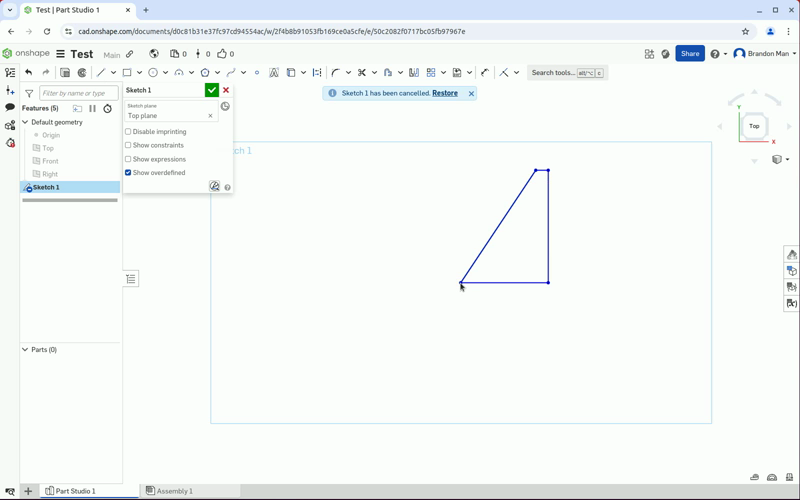
key(l)
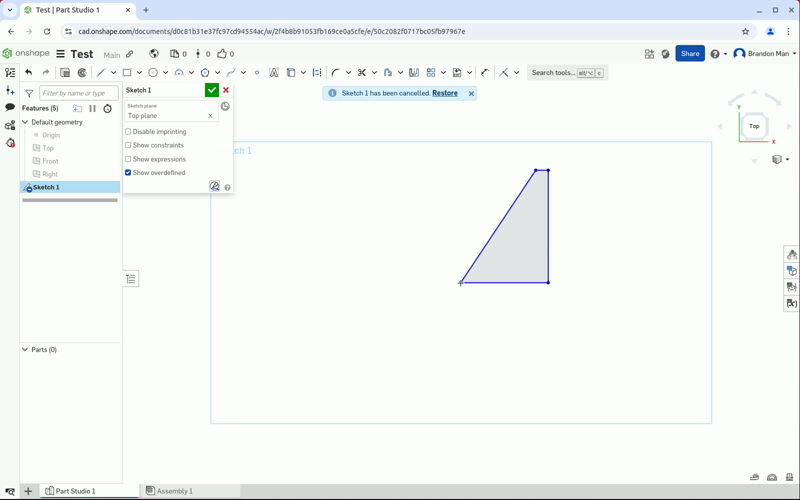
key_down(shift)
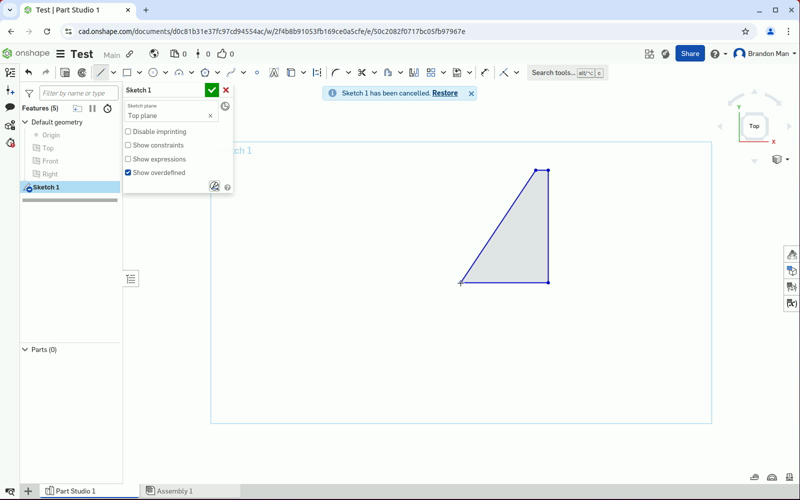
mouse_move(484, 270)
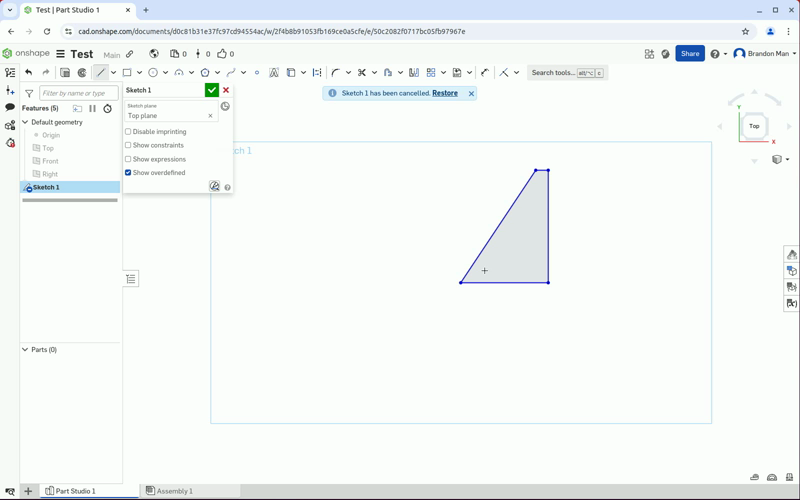
click(484, 270)
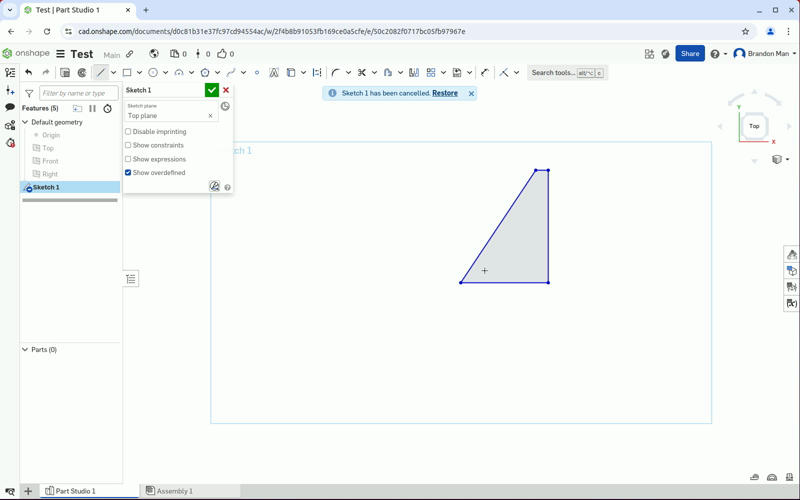
key_up(shift)
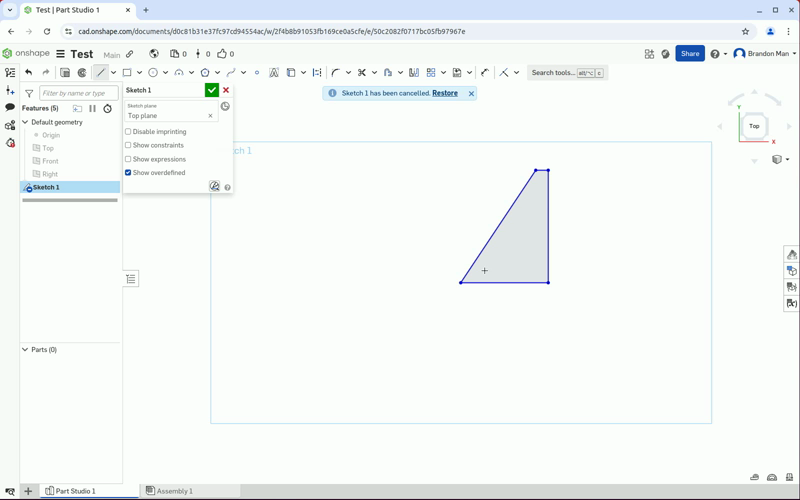
key_down(shift)
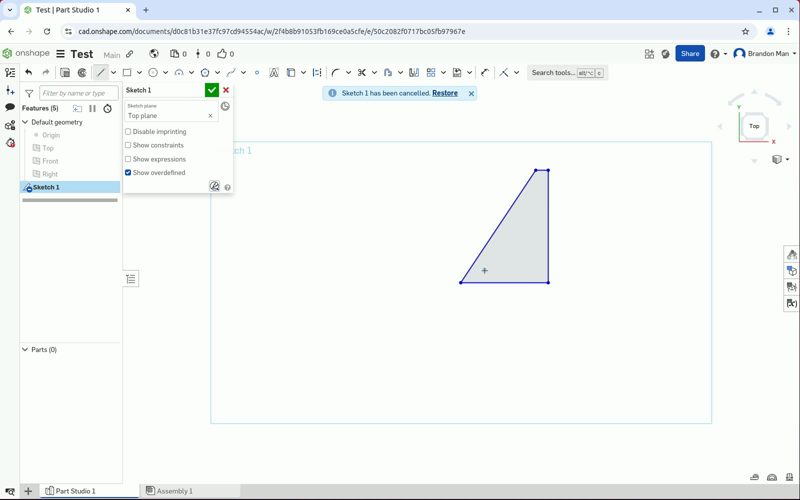
mouse_move(514, 270)
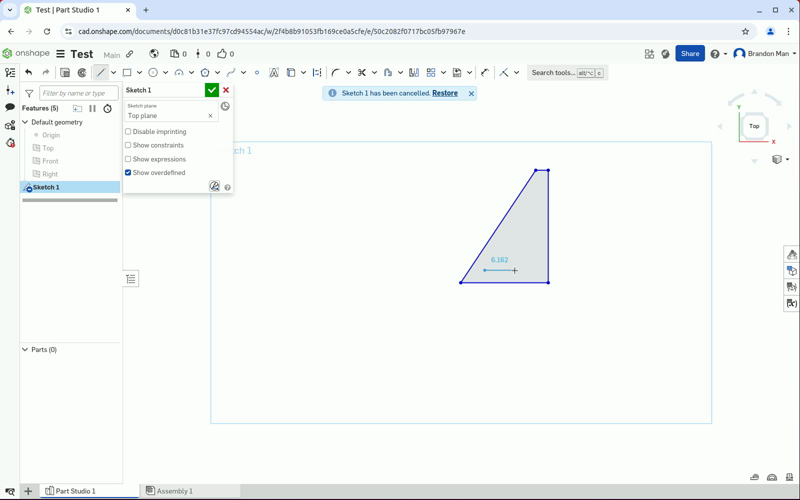
mouse_move(535, 270)
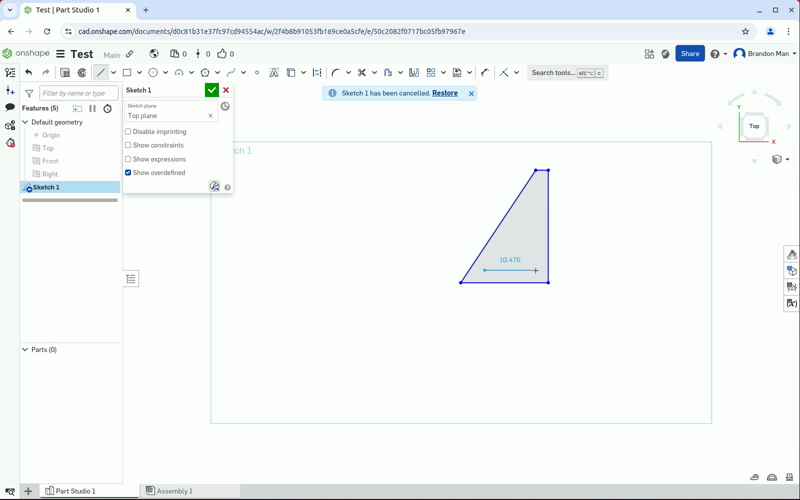
click(535, 270)
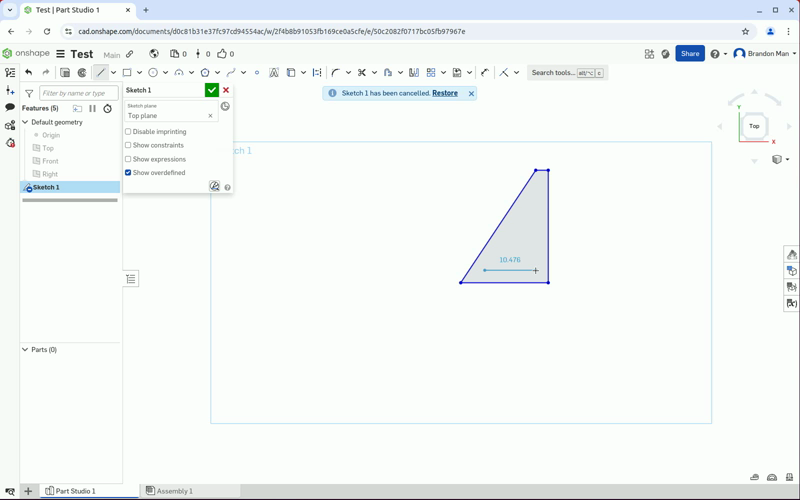
key_up(shift)
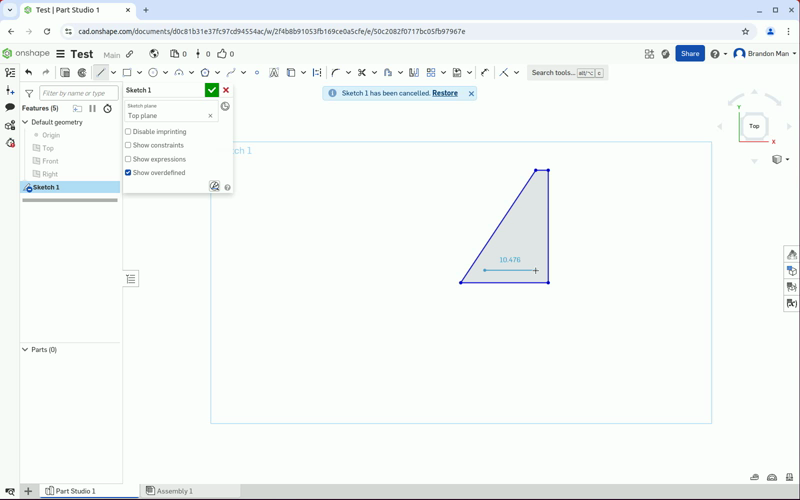
key_down(shift)
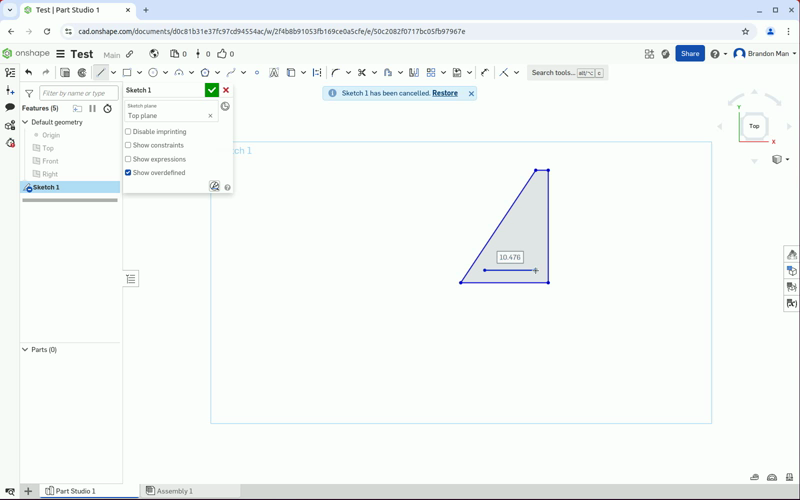
mouse_move(535, 192)
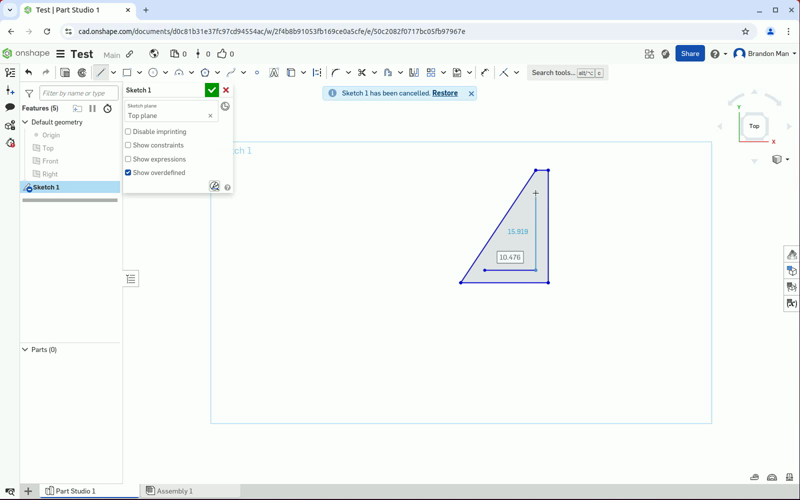
click(535, 192)
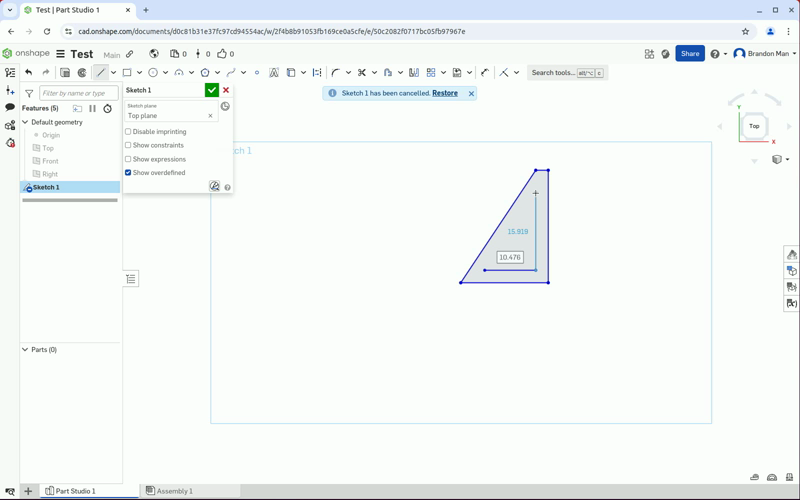
key_up(shift)
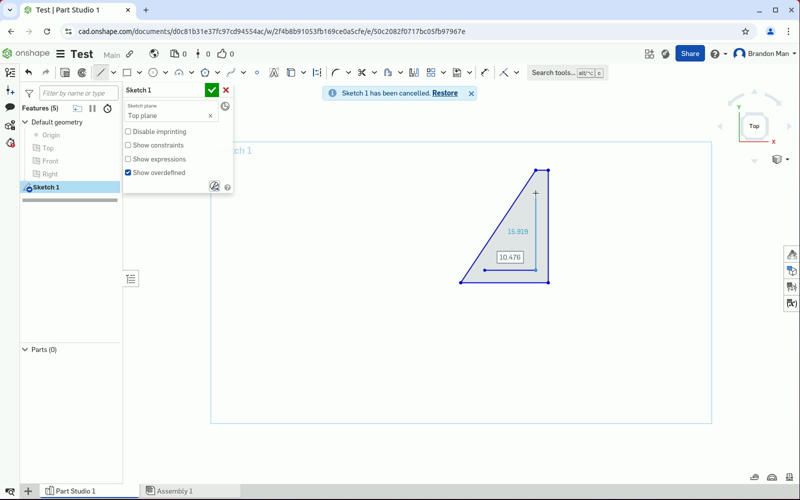
key_down(shift)
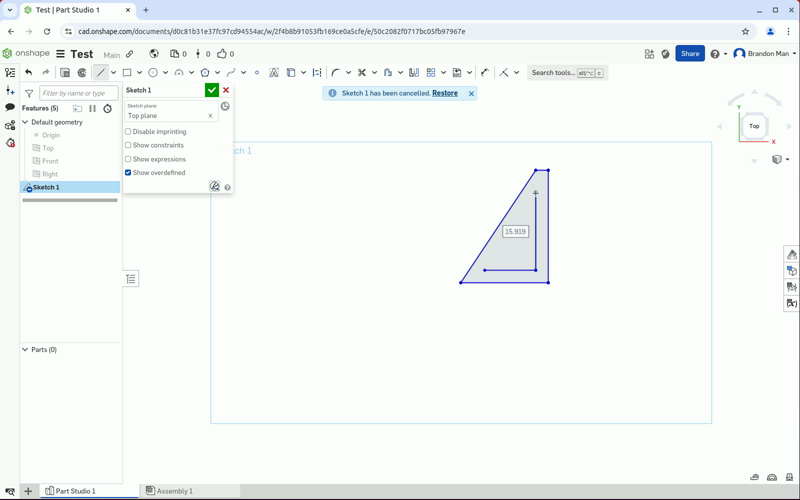
mouse_move(484, 270)
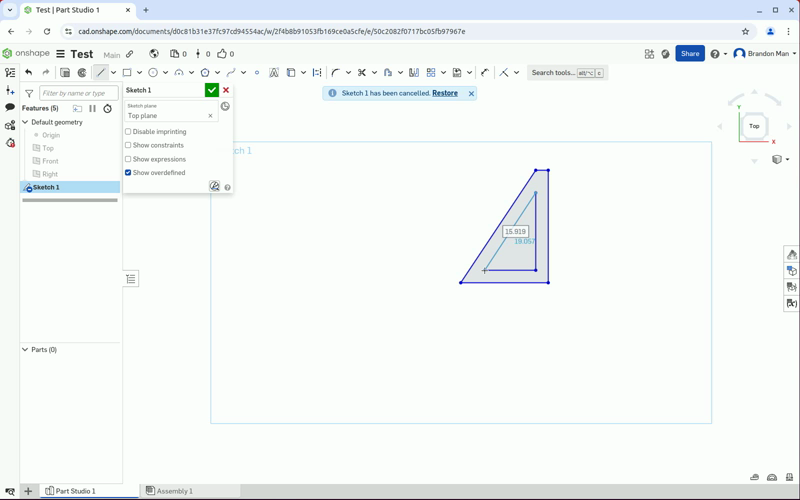
key_up(shift)
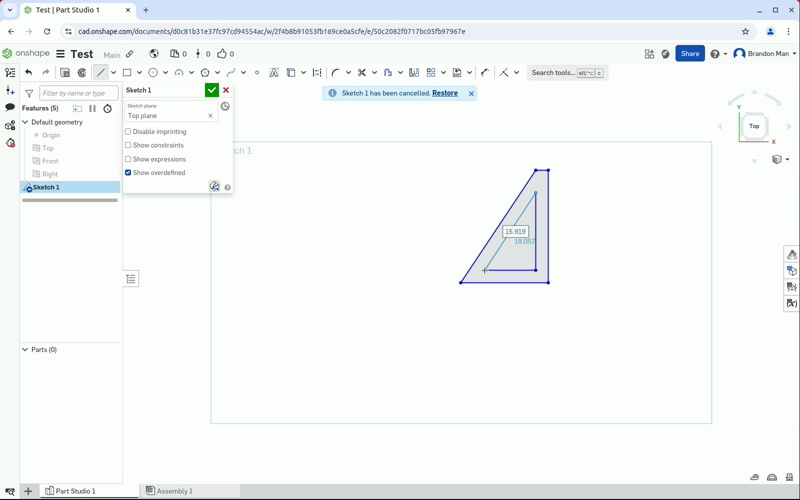
click(484, 270)
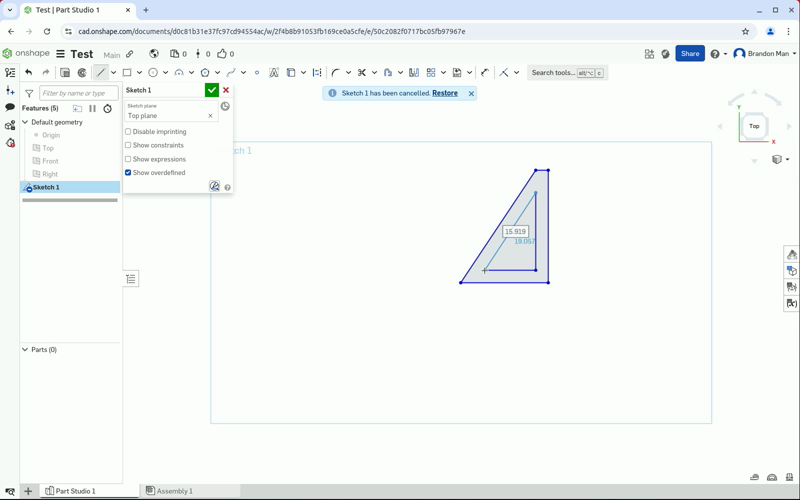
key(esc)
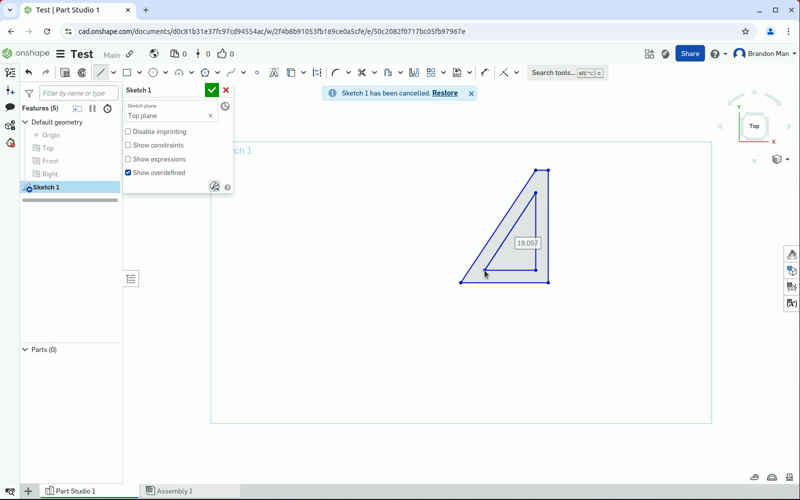
mouse_move(489, 251)
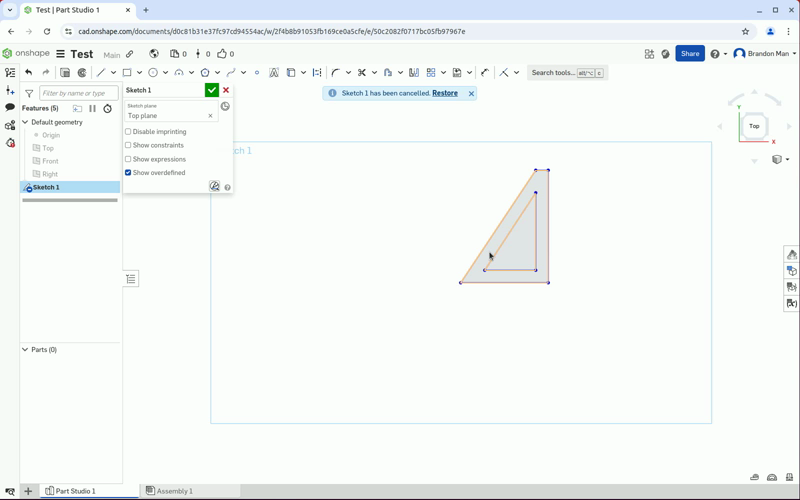
click(489, 251)
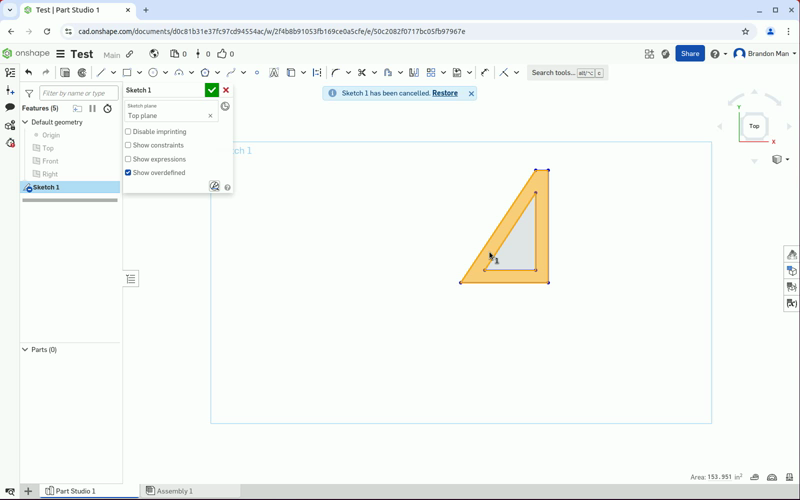
mouse_move(73, 352)
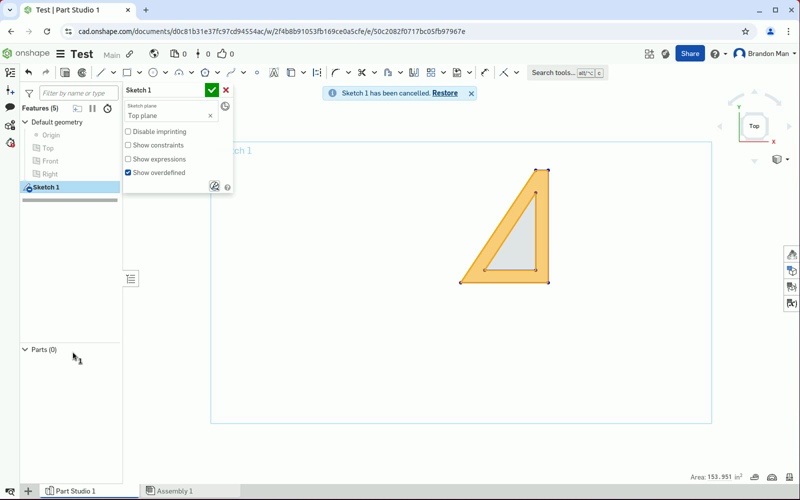
key(shift+y)
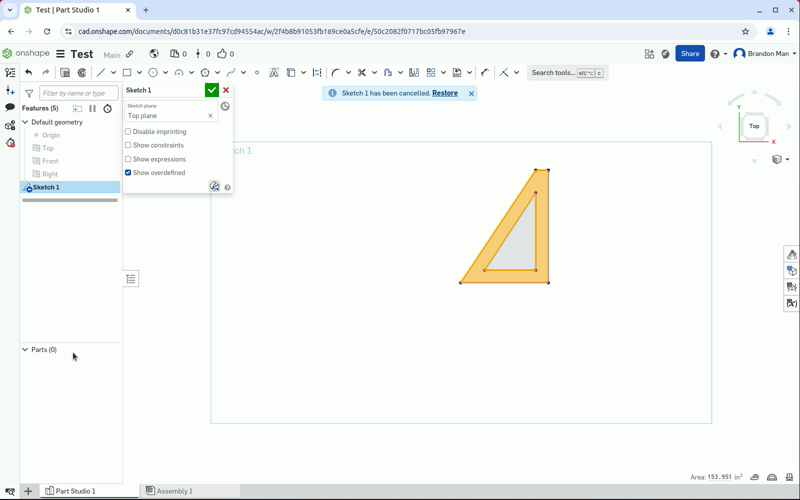
key(shift+e)
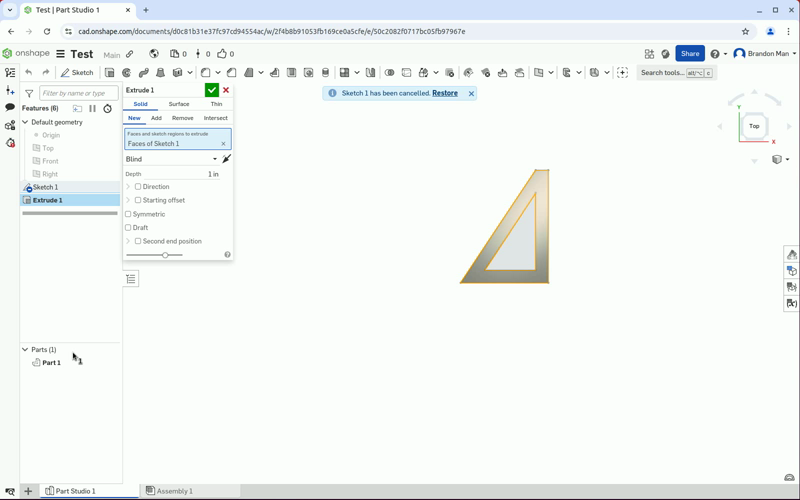
mouse_move(143, 106)
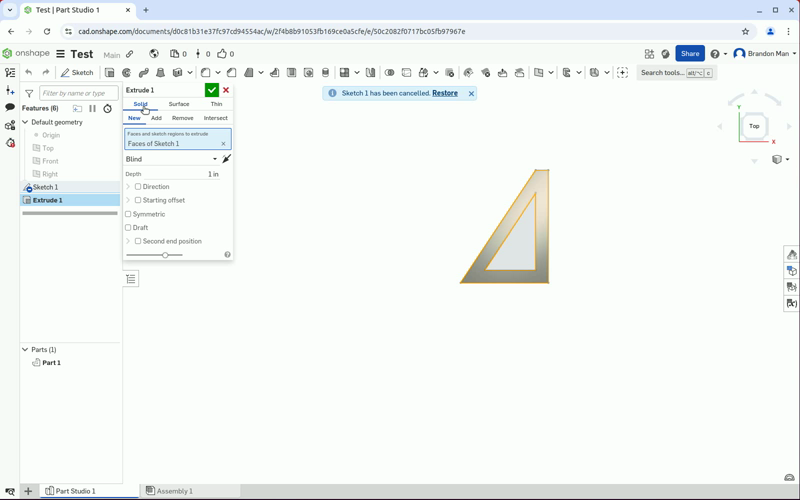
click(143, 106)
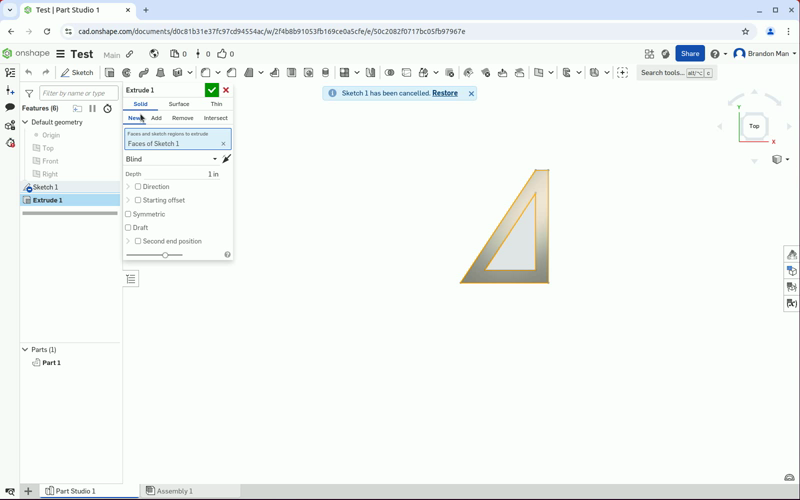
mouse_move(137, 120)
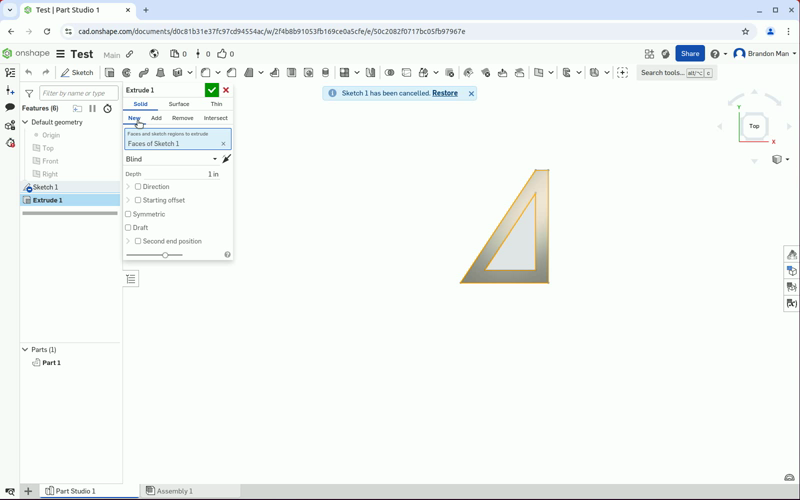
click(137, 120)
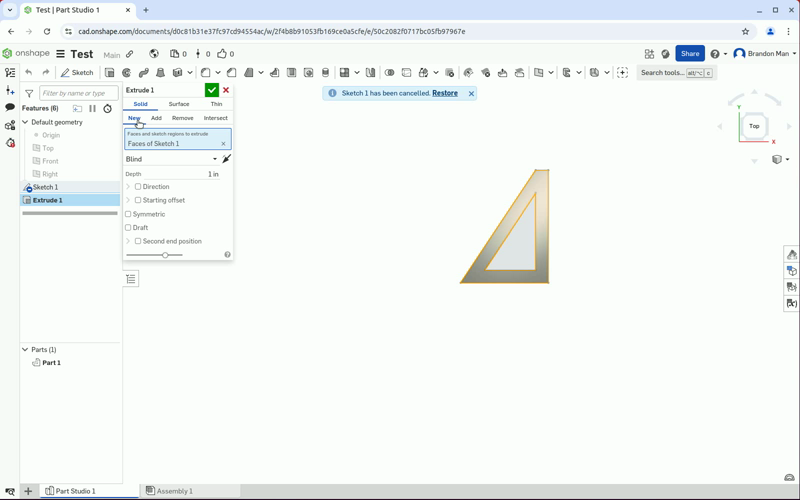
key(tab, 4)
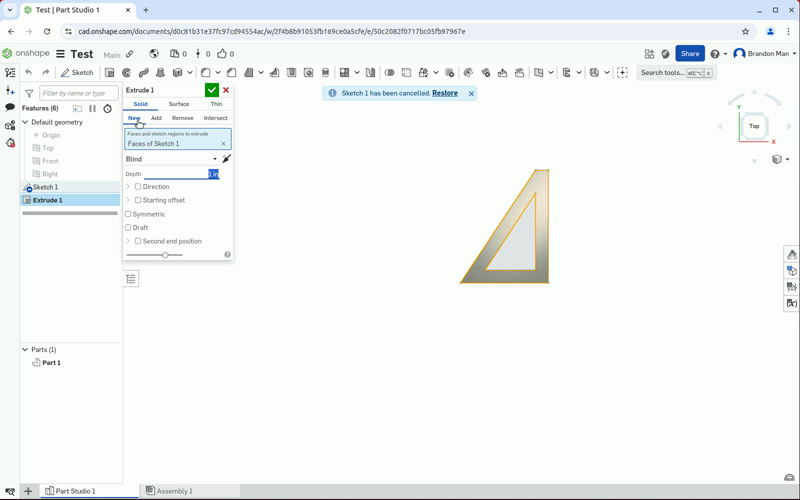
text(0.722)
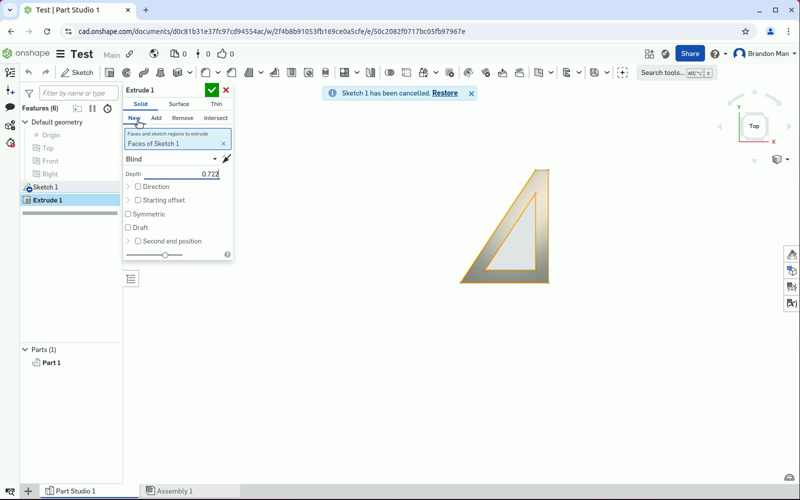
key(enter)
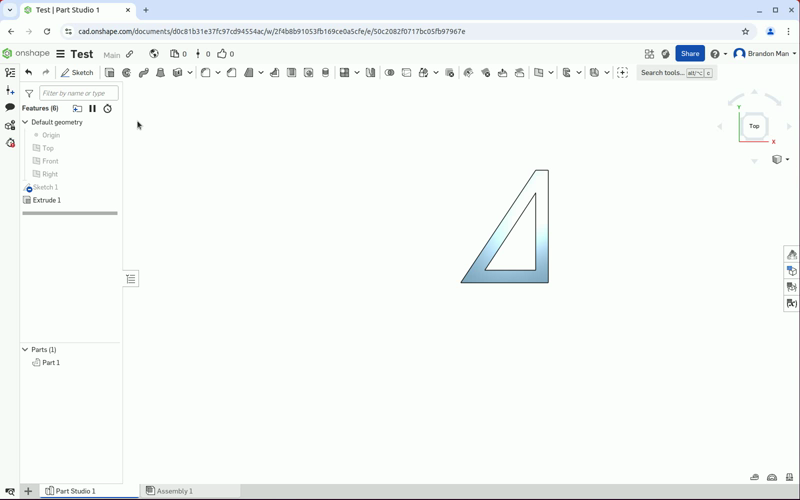
key(shift+h)
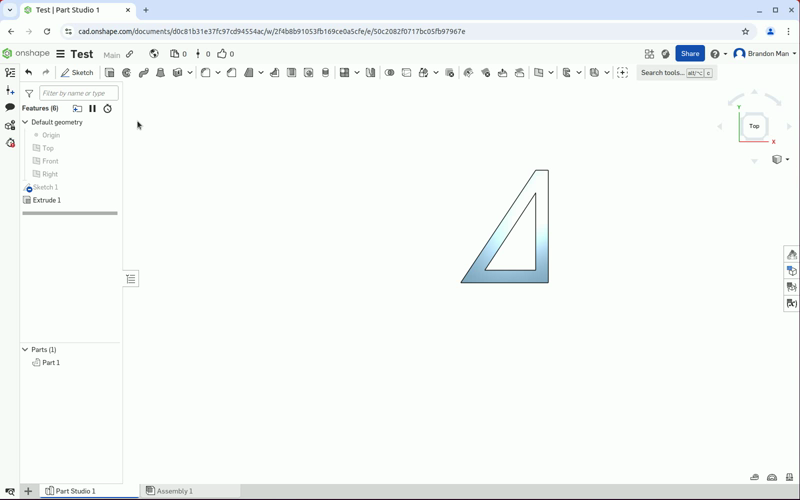
key(shift+h)
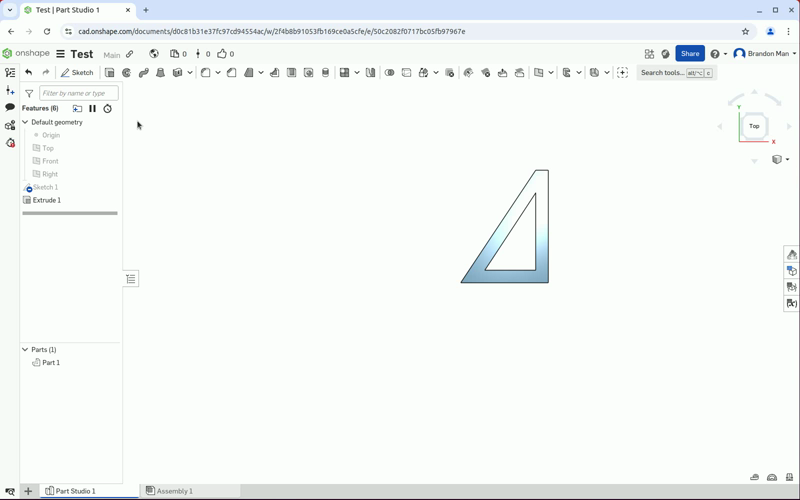
mouse_move(73, 189)
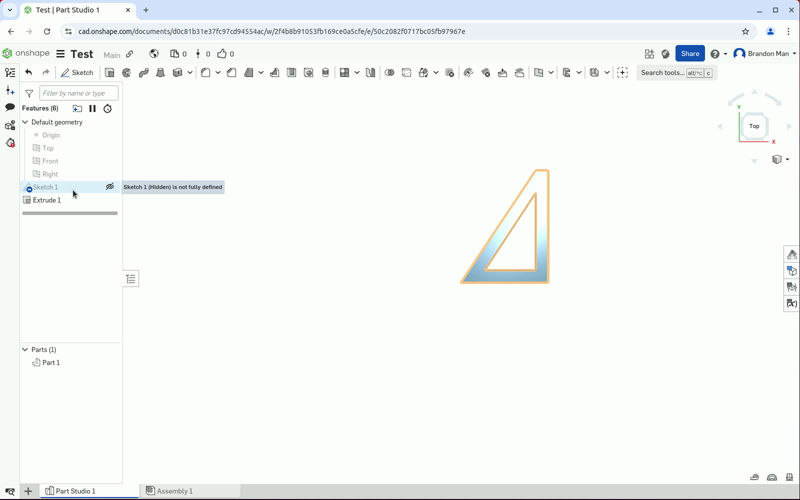
click(73, 189)
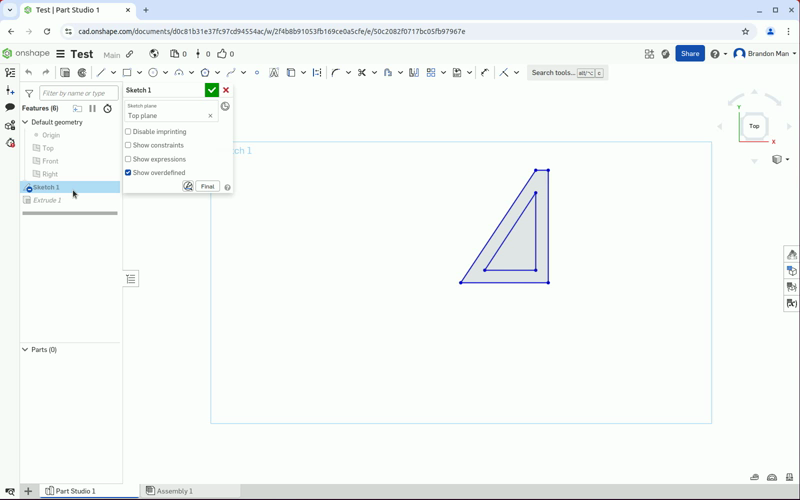
mouse_move(229, 92)
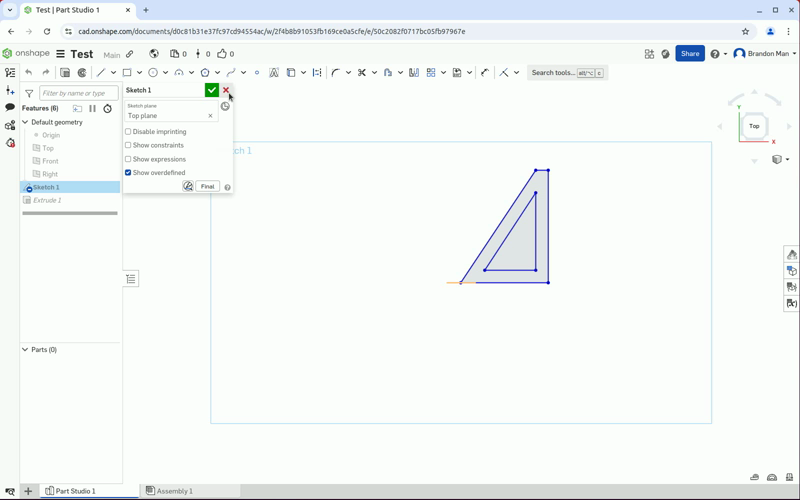
click(229, 92)
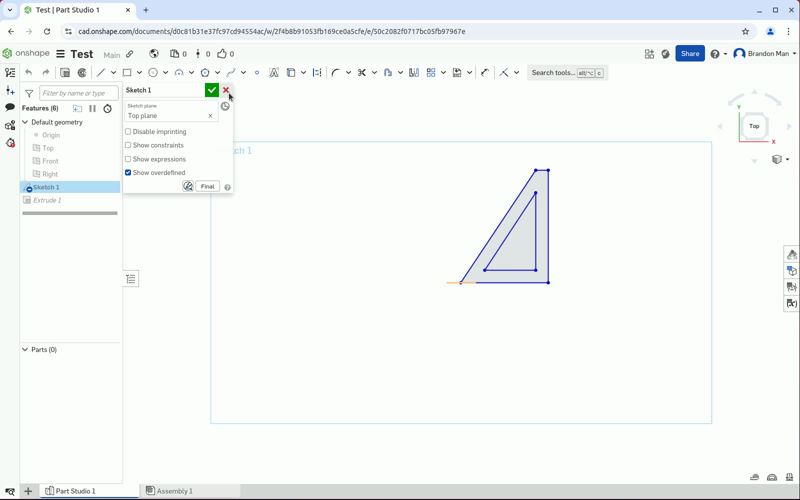
key(shift+s)
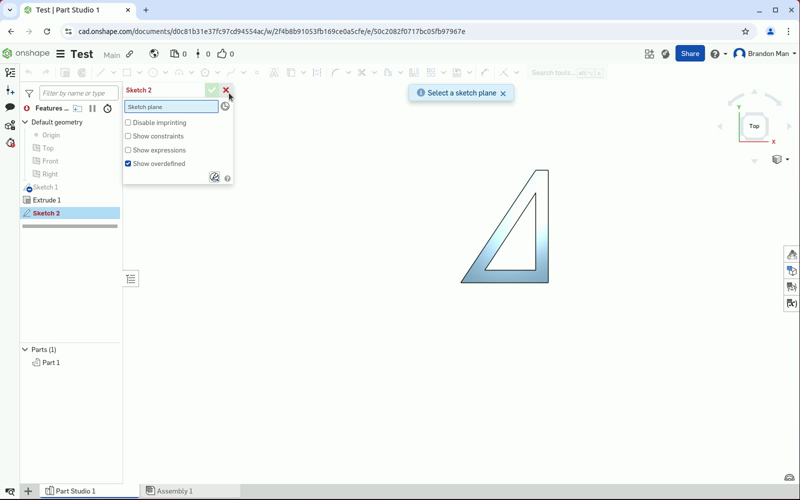
mouse_move(73, 150)
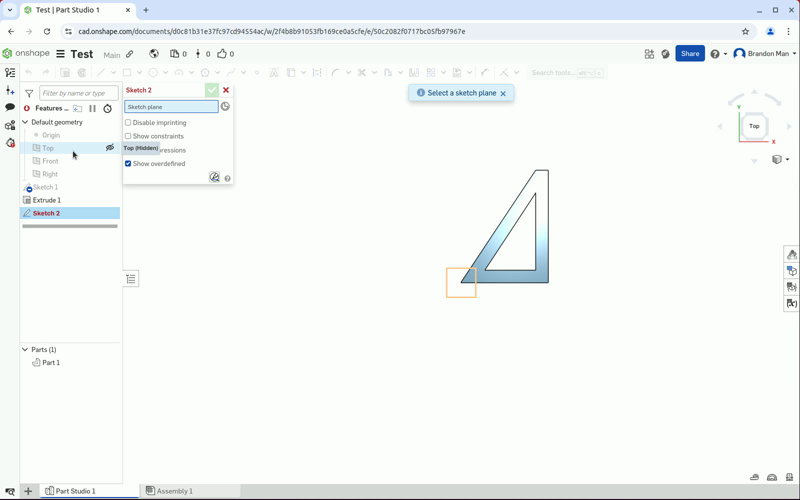
click(73, 150)
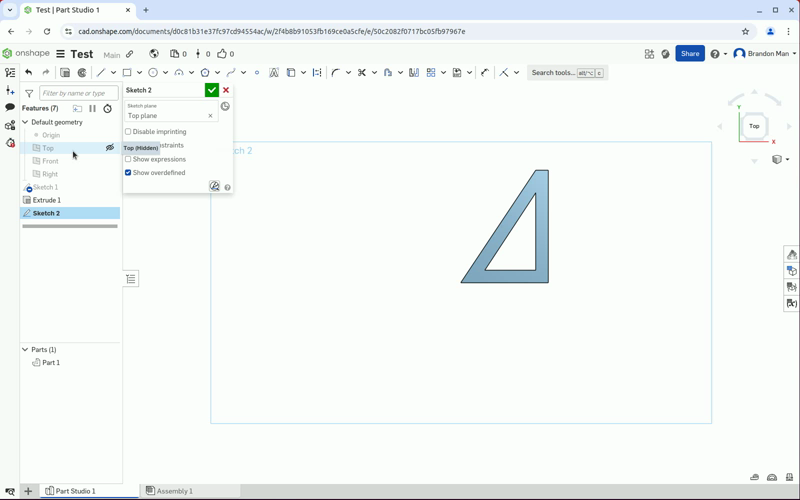
mouse_move(73, 352)
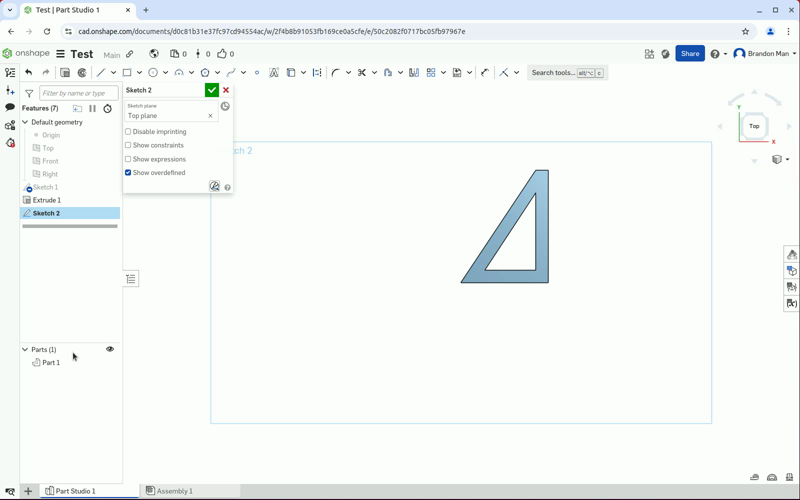
key(y)
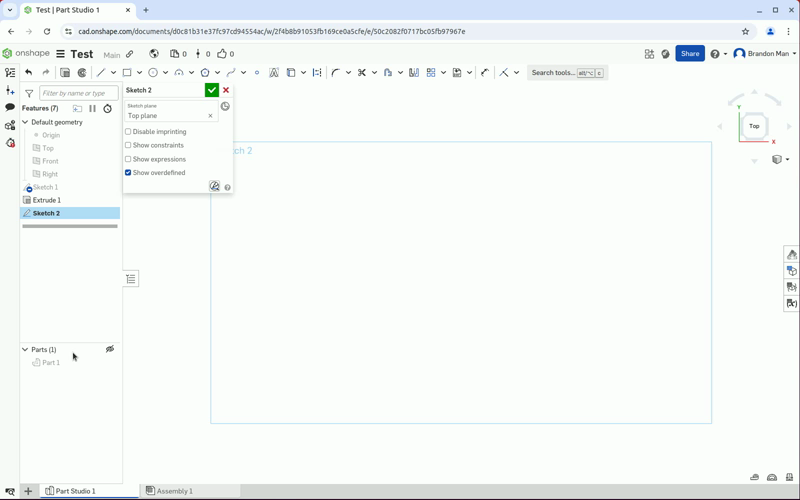
key(l)
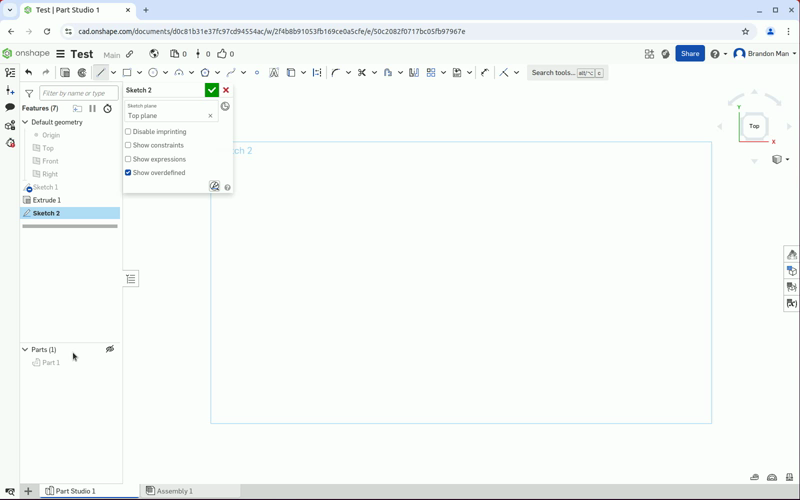
key_down(shift)
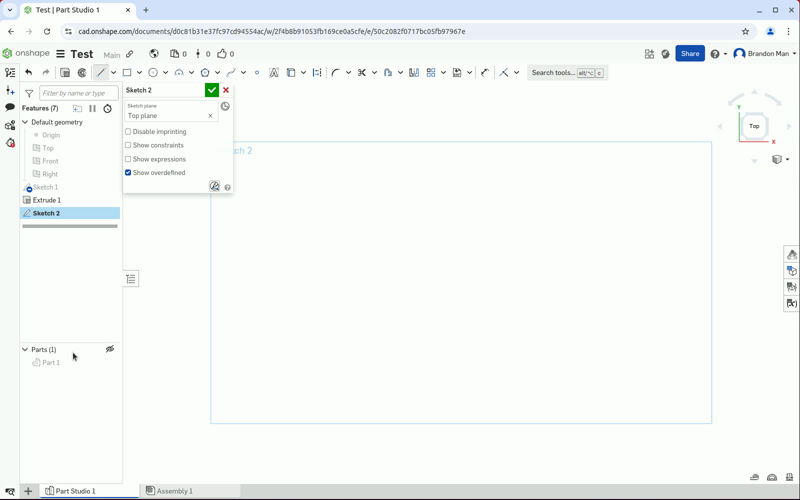
mouse_move(460, 370)
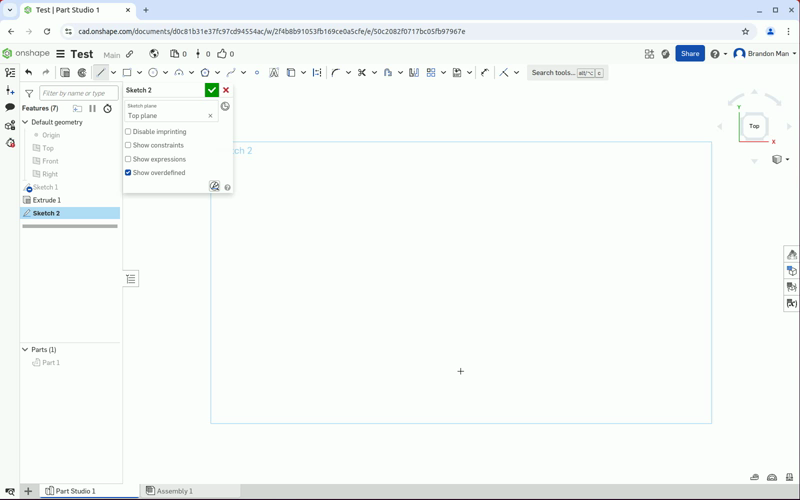
click(460, 370)
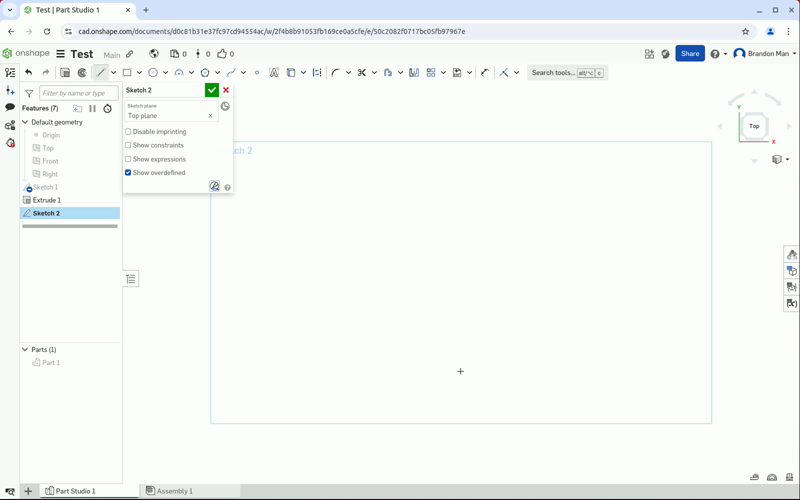
key_up(shift)
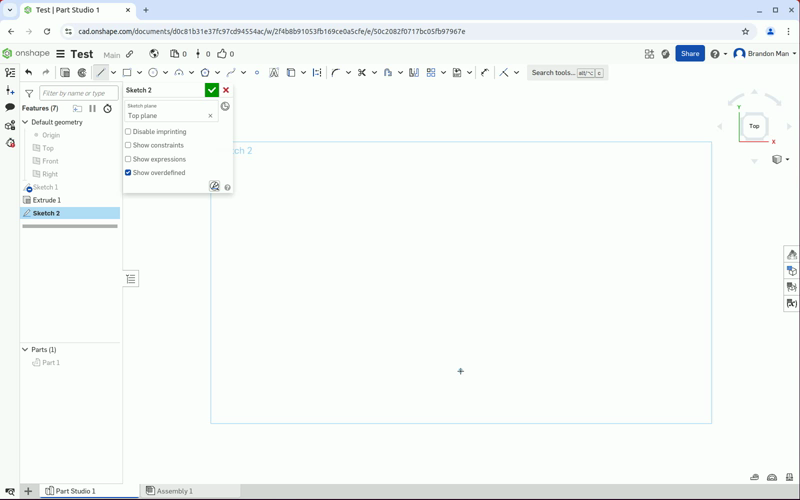
key_down(shift)
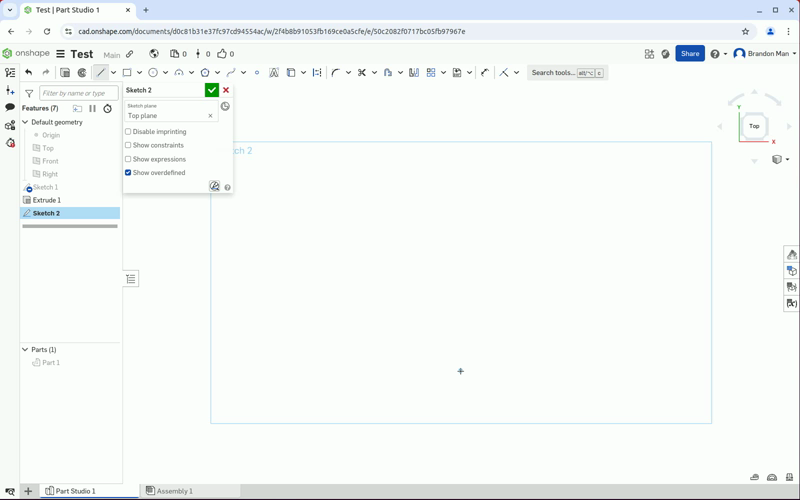
mouse_move(549, 282)
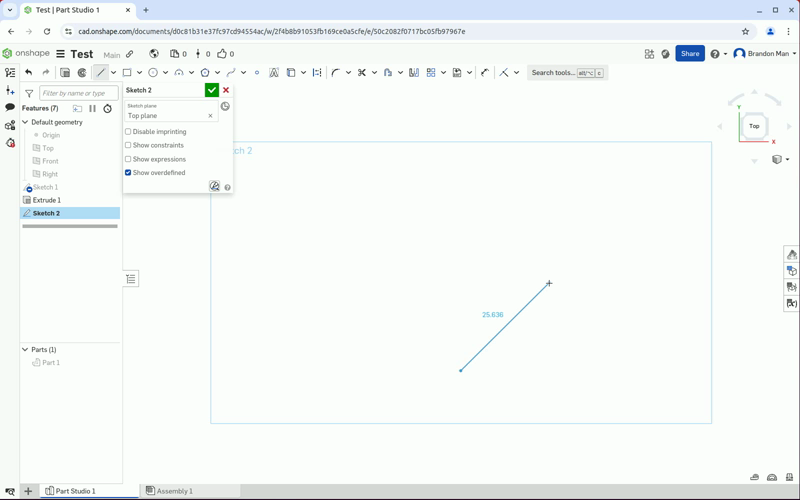
click(549, 282)
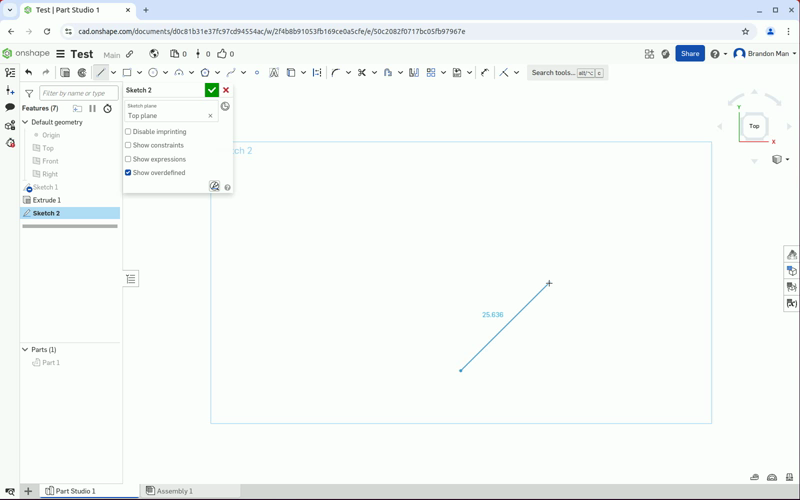
key_up(shift)
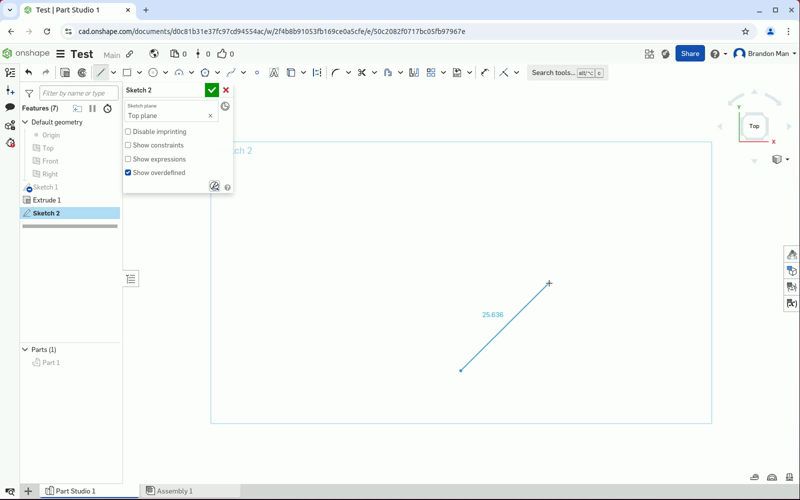
key_down(shift)
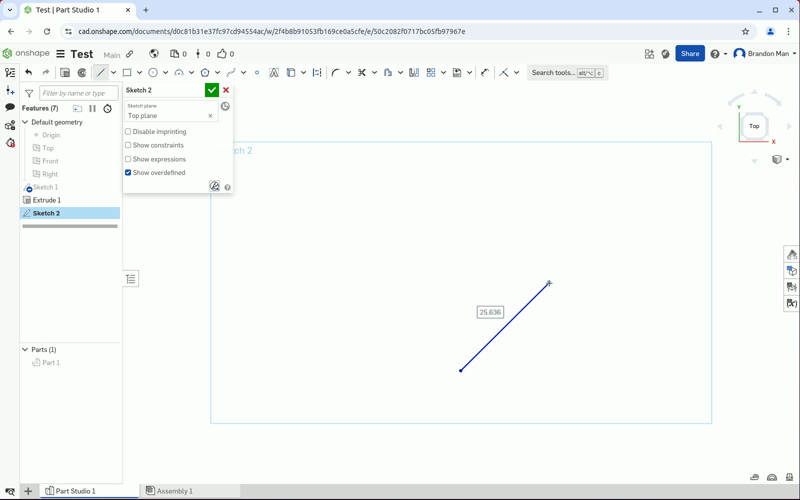
mouse_move(460, 282)
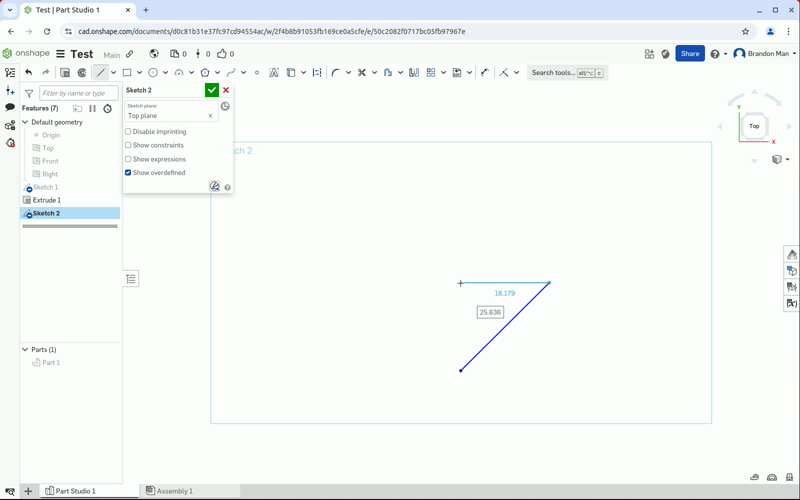
click(460, 282)
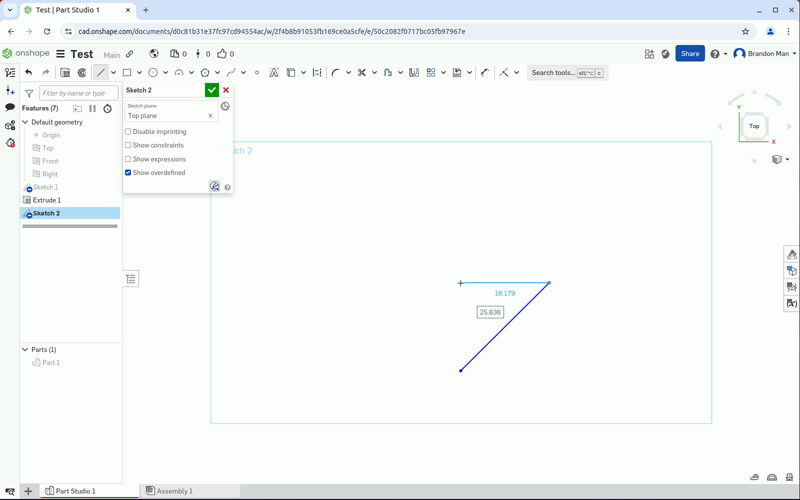
key_up(shift)
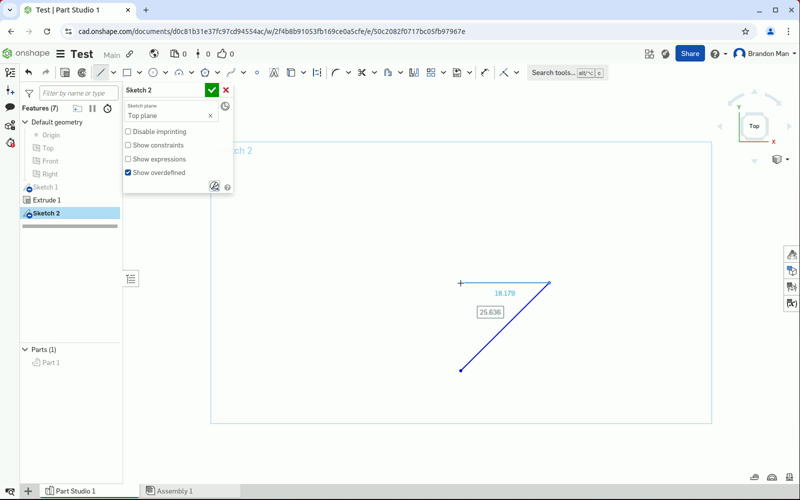
key_down(shift)
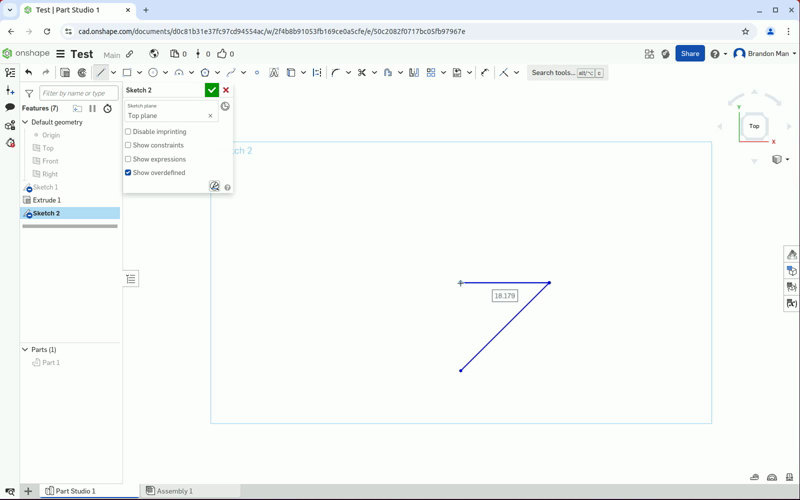
mouse_move(460, 370)
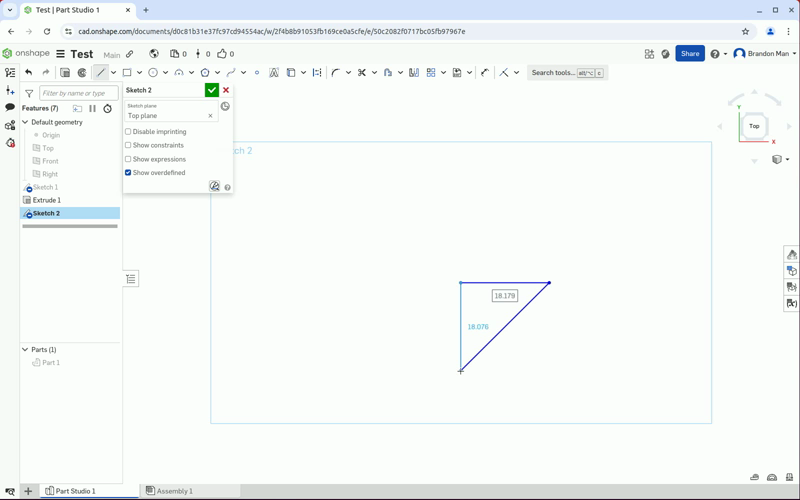
key_up(shift)
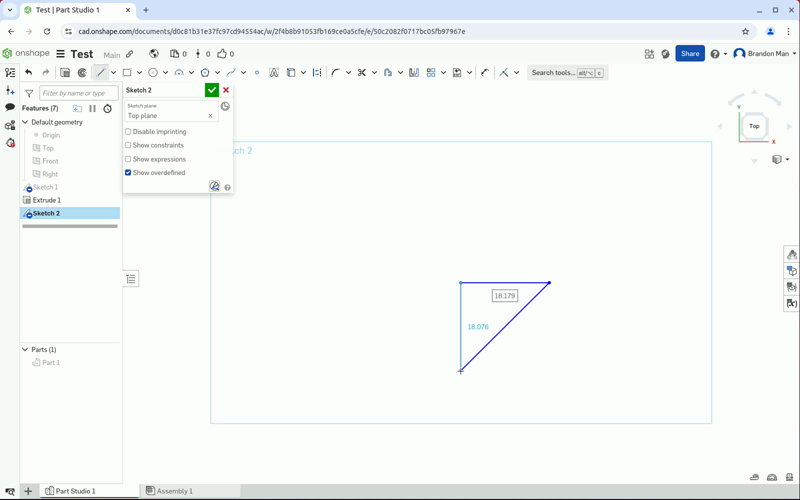
click(460, 370)
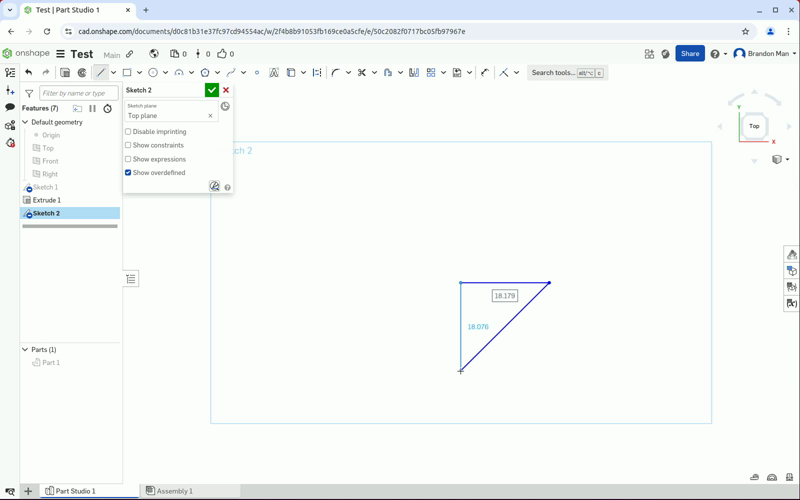
key(esc)
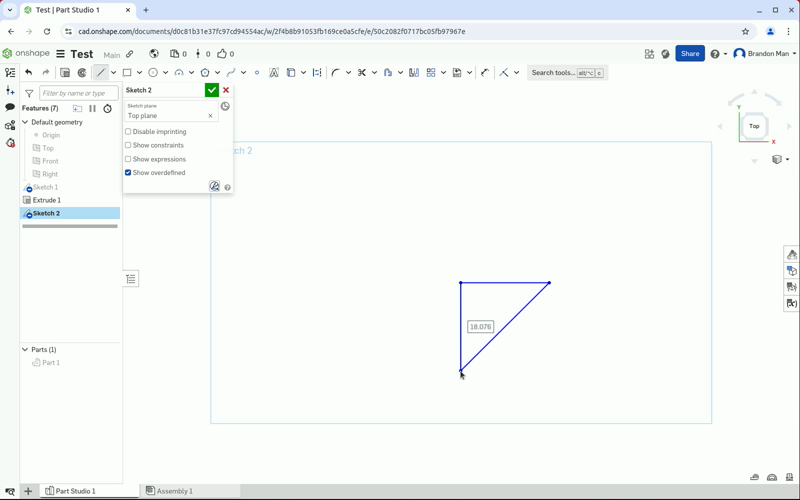
key(l)
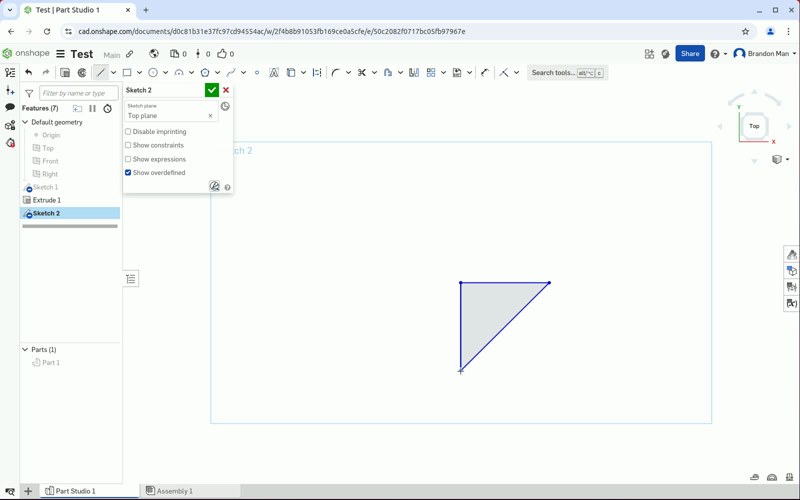
key_down(shift)
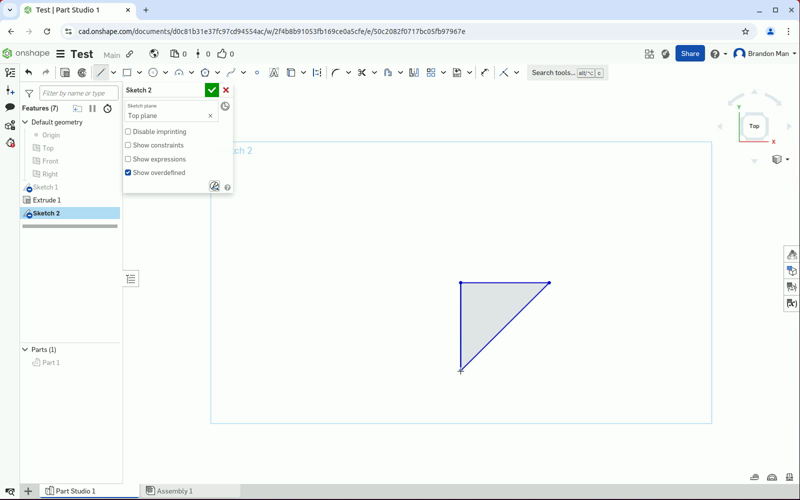
mouse_move(473, 340)
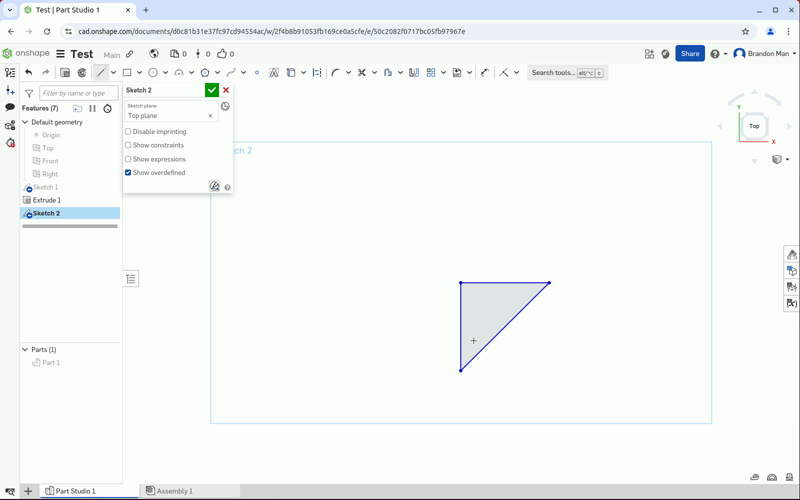
click(473, 340)
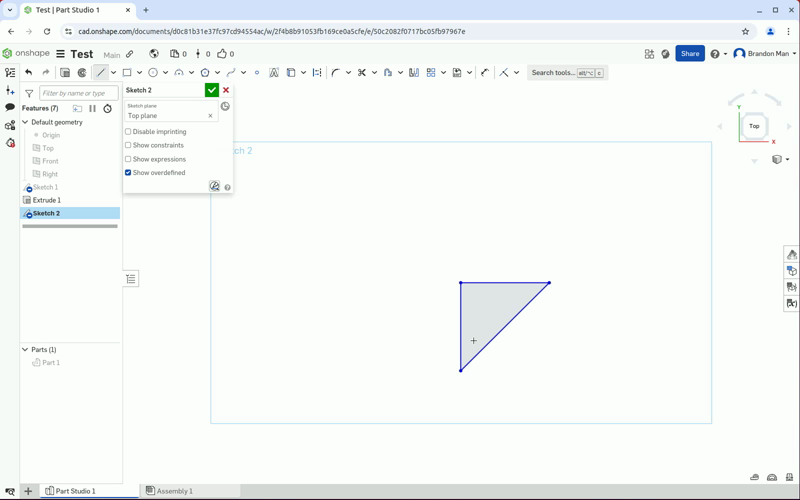
key_up(shift)
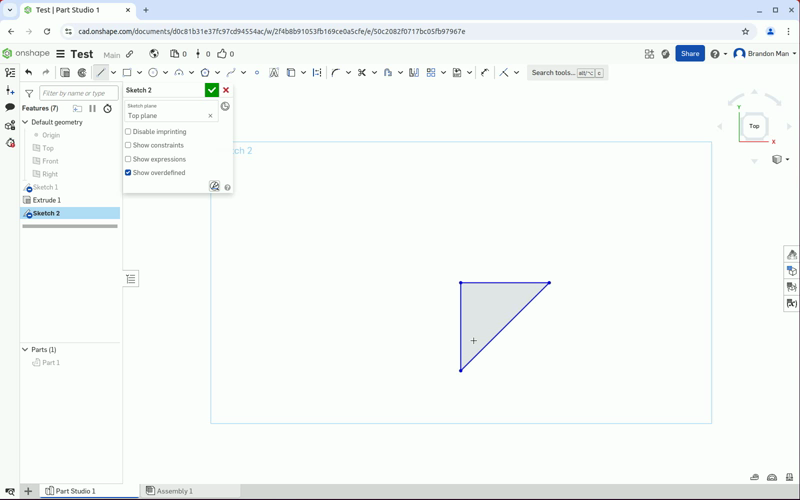
key_down(shift)
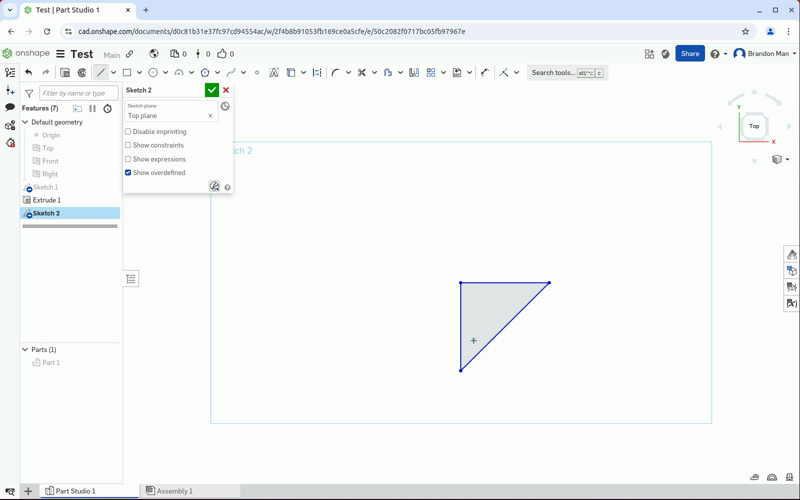
mouse_move(518, 295)
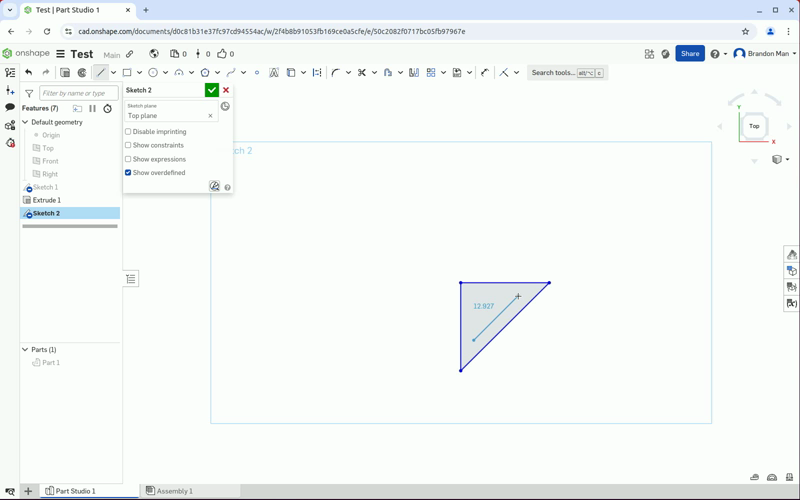
click(518, 295)
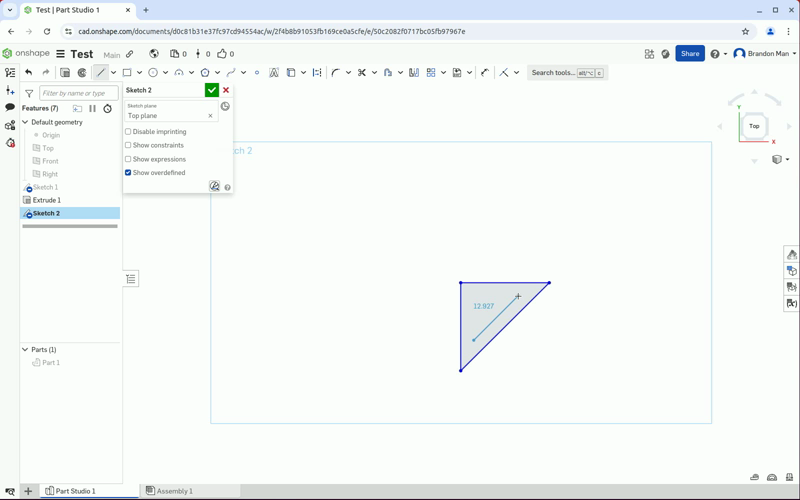
key_up(shift)
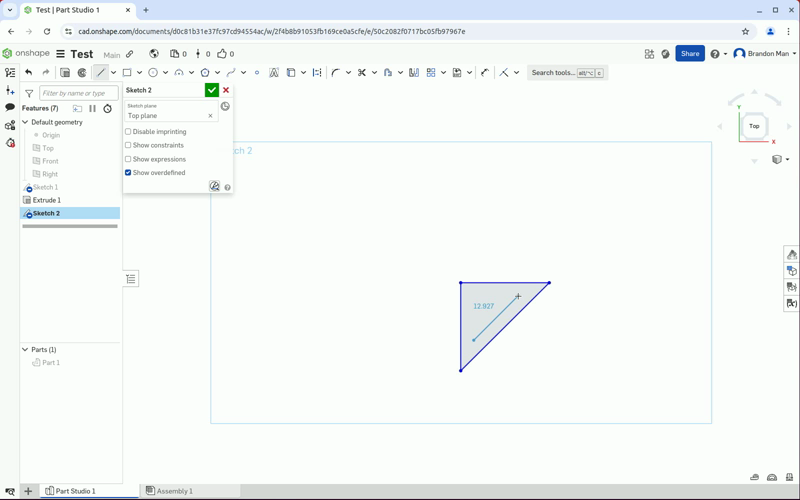
key_down(shift)
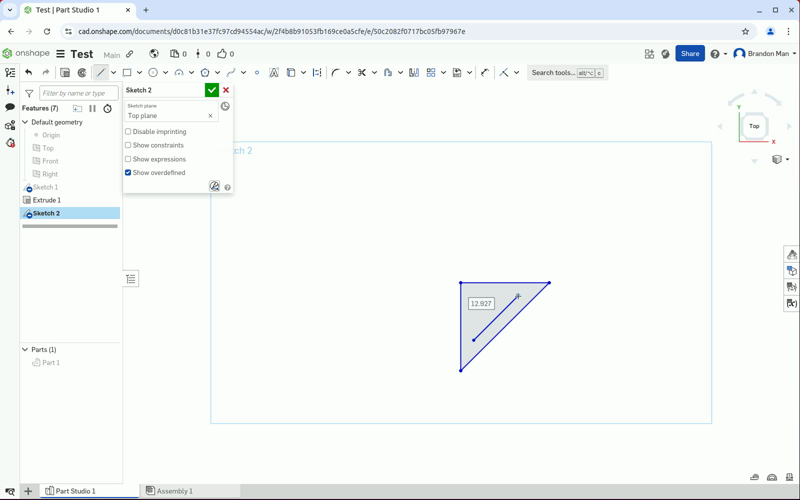
mouse_move(548, 295)
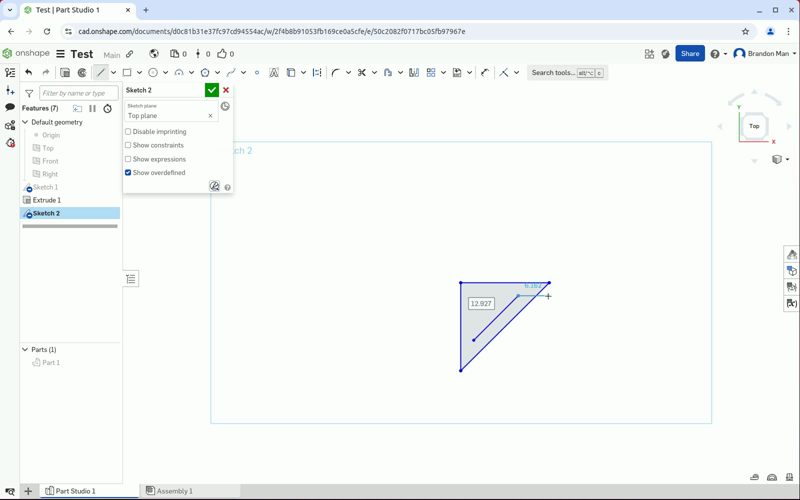
mouse_move(473, 295)
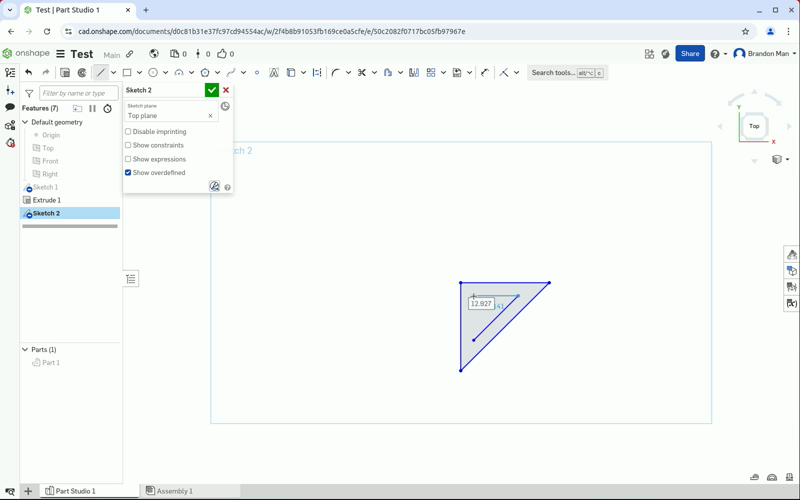
click(473, 295)
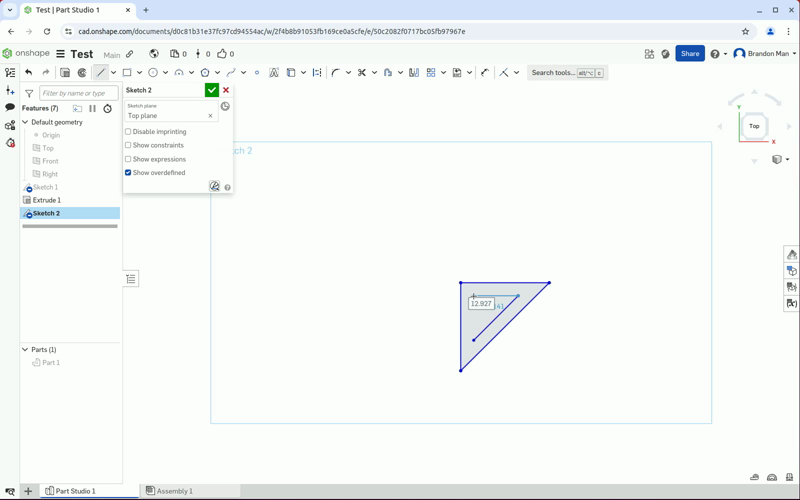
key_up(shift)
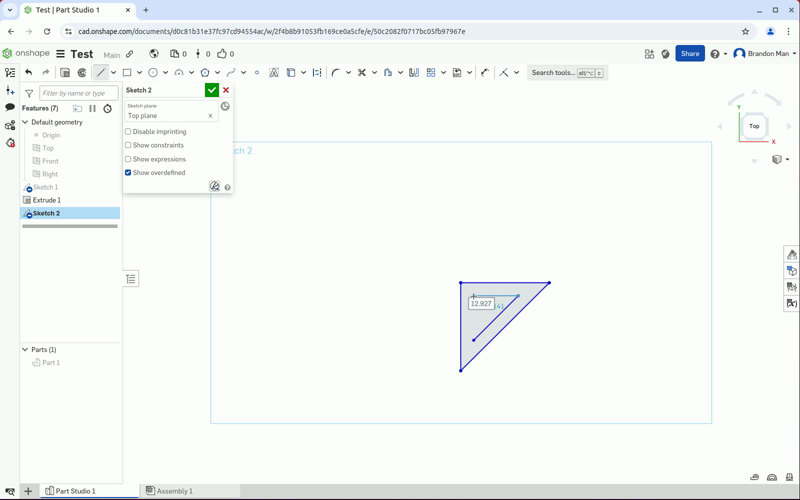
mouse_move(503, 295)
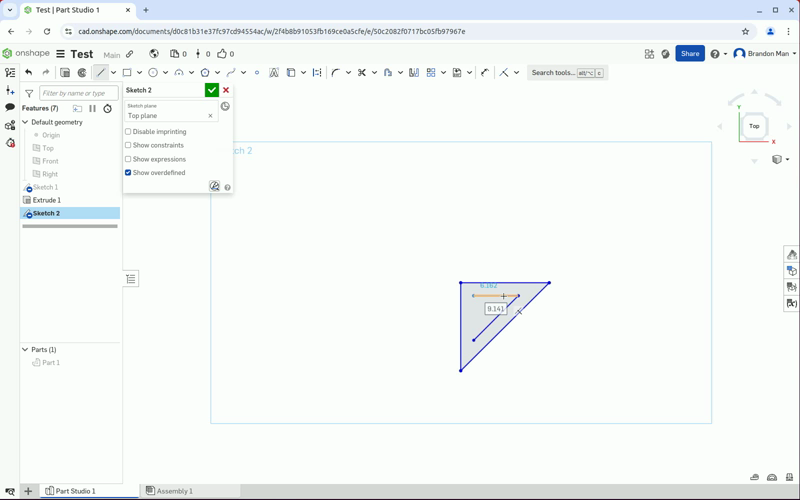
key_down(shift)
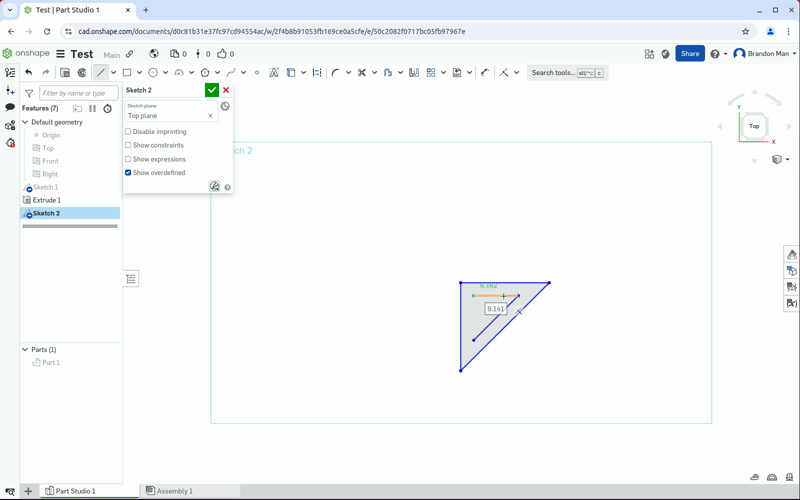
mouse_move(473, 340)
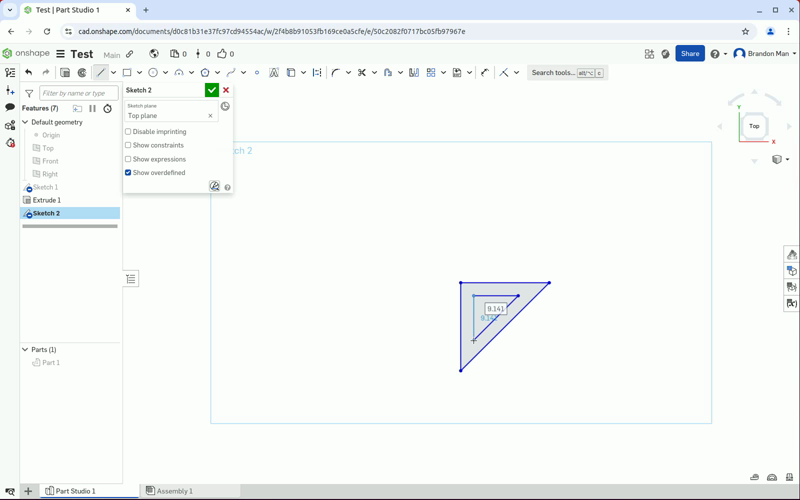
key_up(shift)
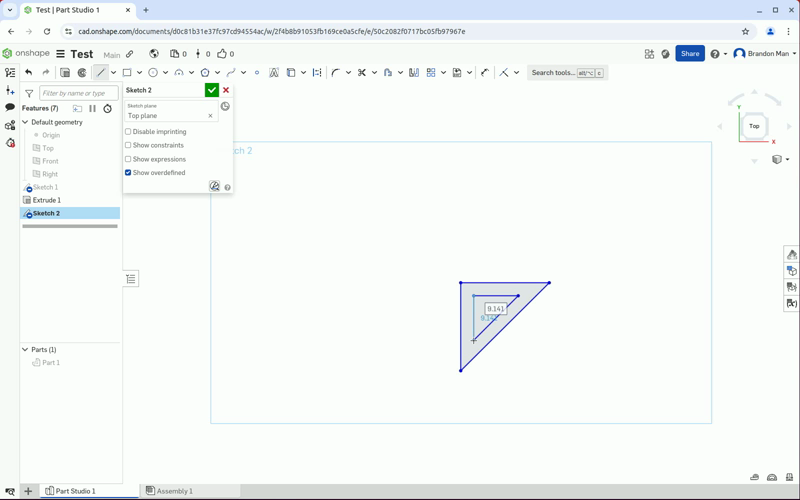
click(473, 340)
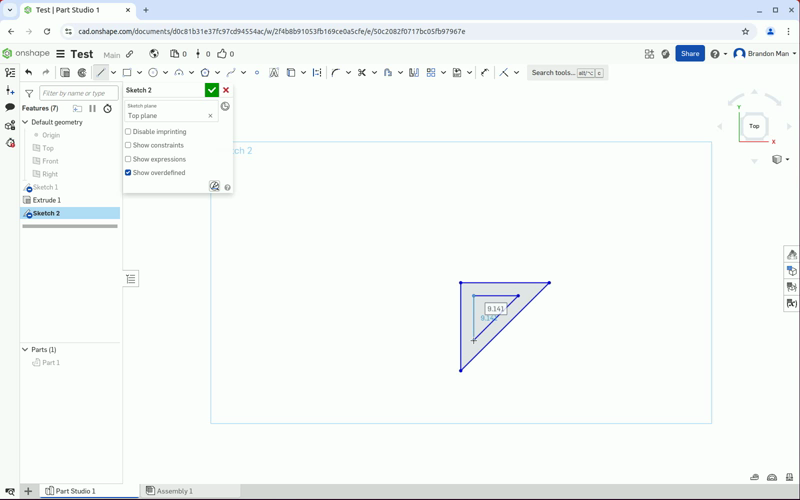
key(esc)
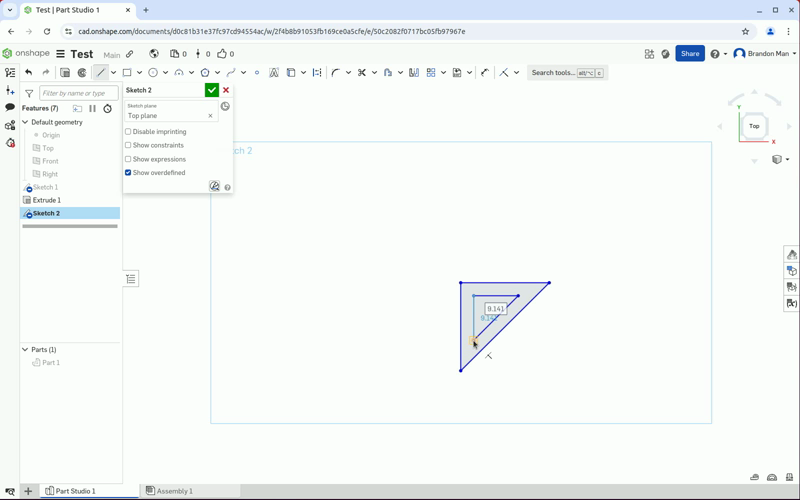
mouse_move(490, 329)
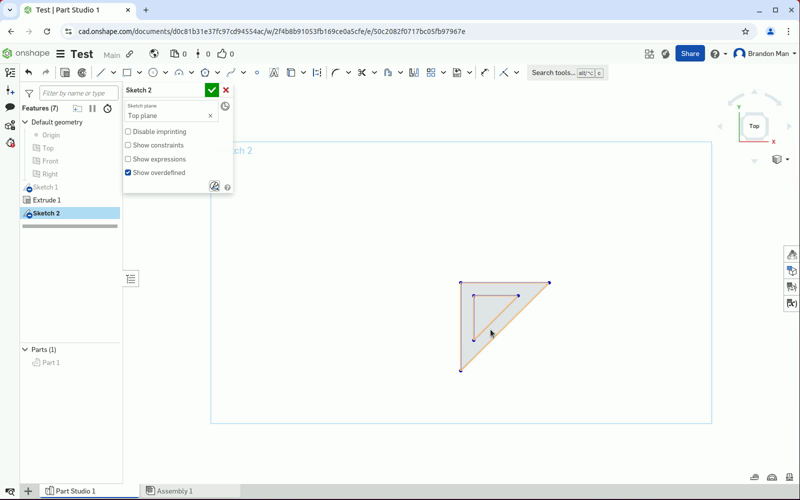
click(490, 329)
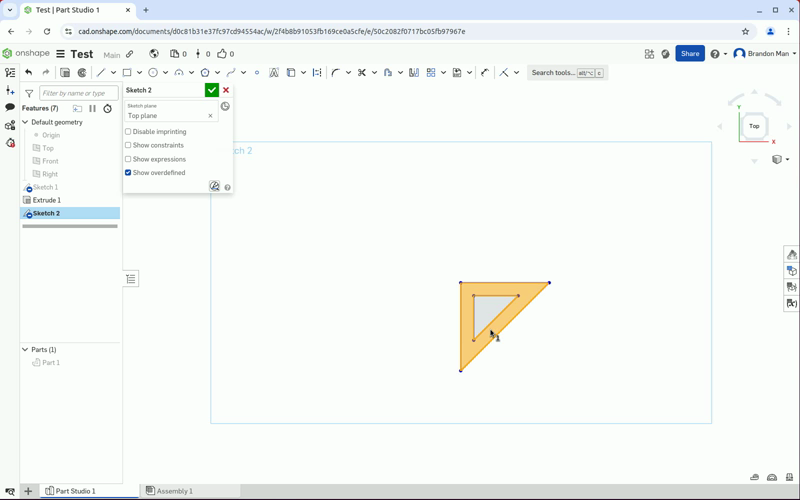
mouse_move(73, 352)
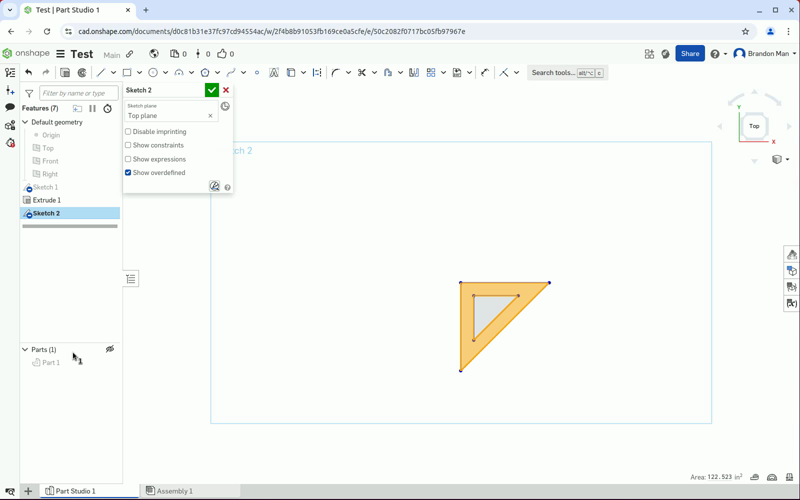
key(shift+y)
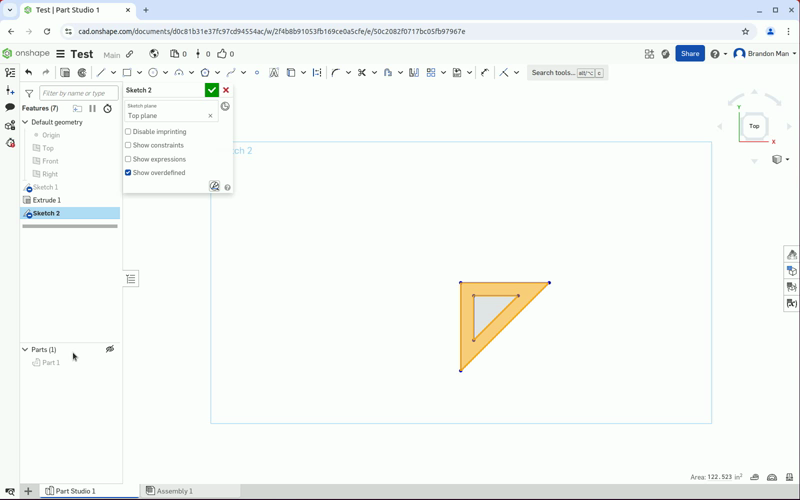
key(shift+e)
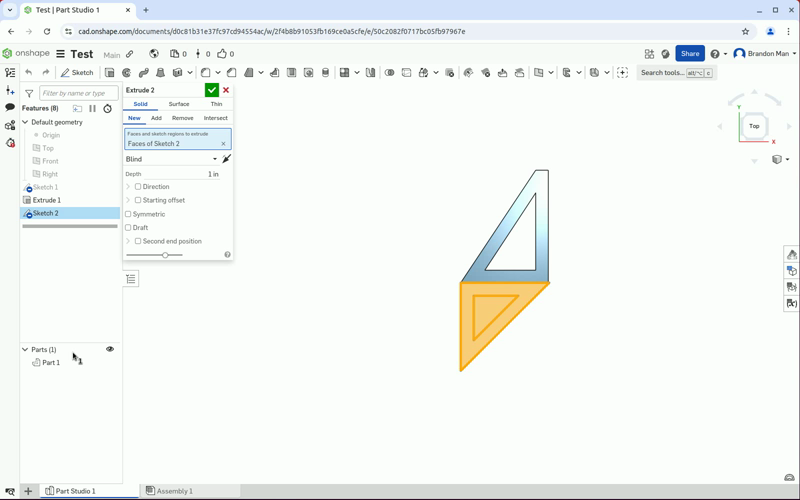
mouse_move(143, 106)
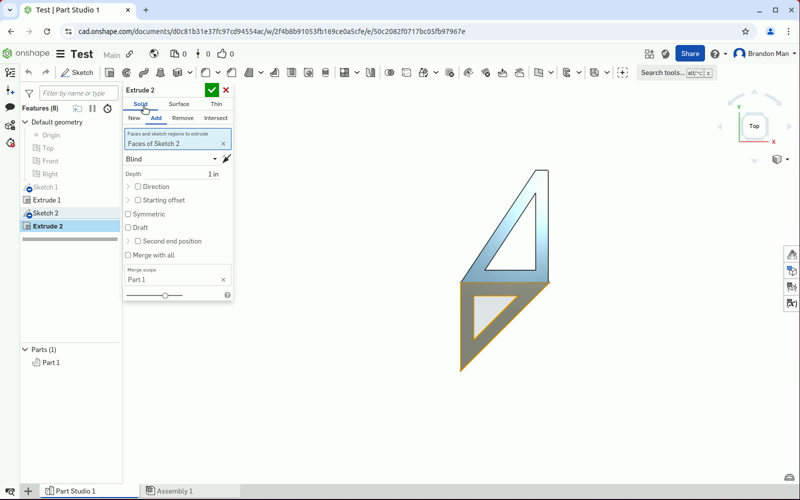
click(143, 106)
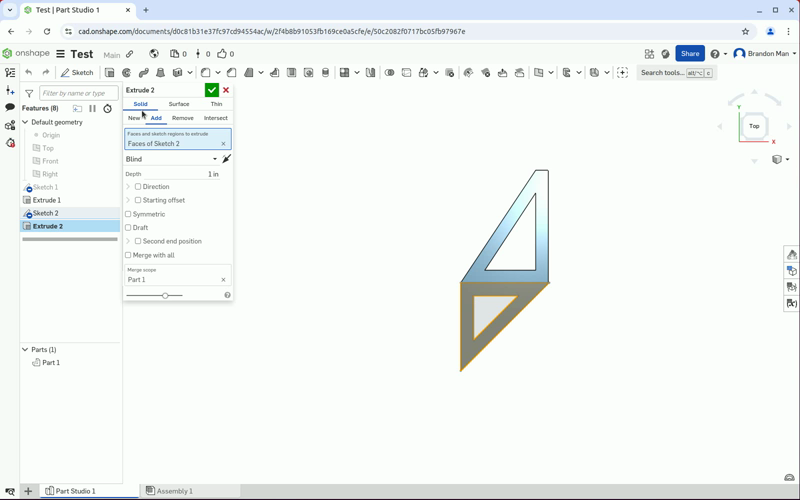
mouse_move(137, 120)
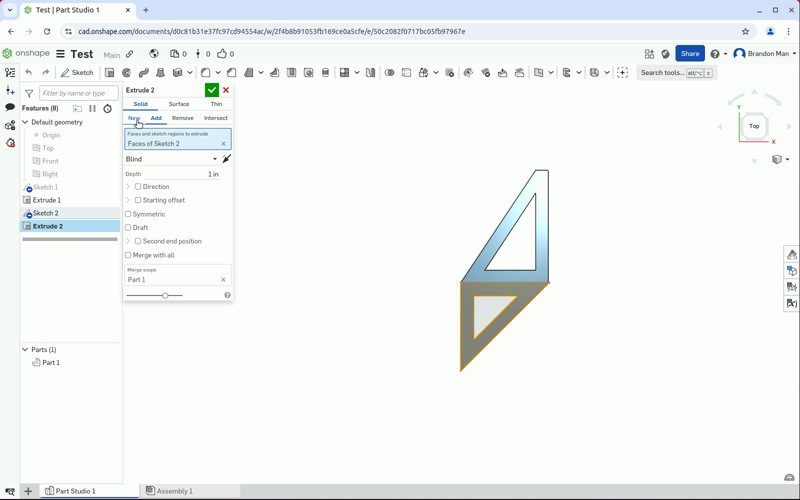
click(137, 120)
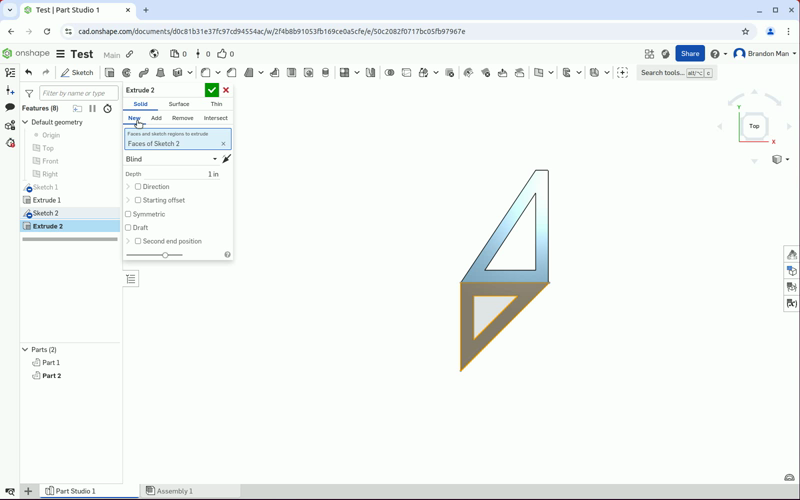
key(tab, 4)
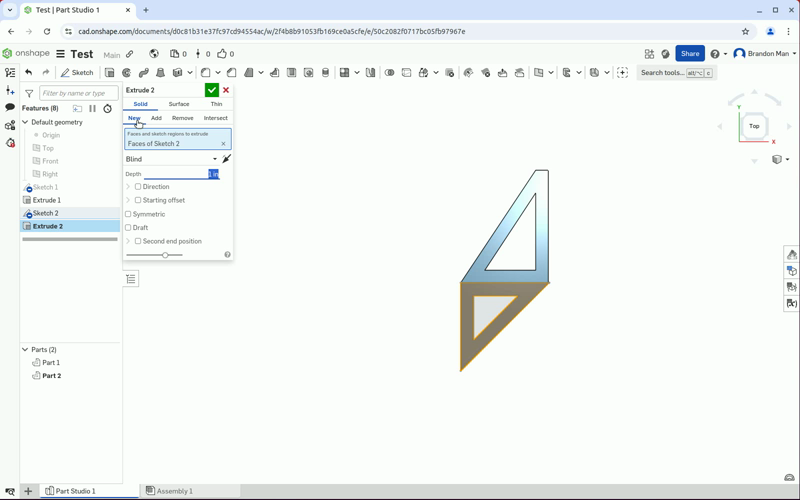
text(0.722)
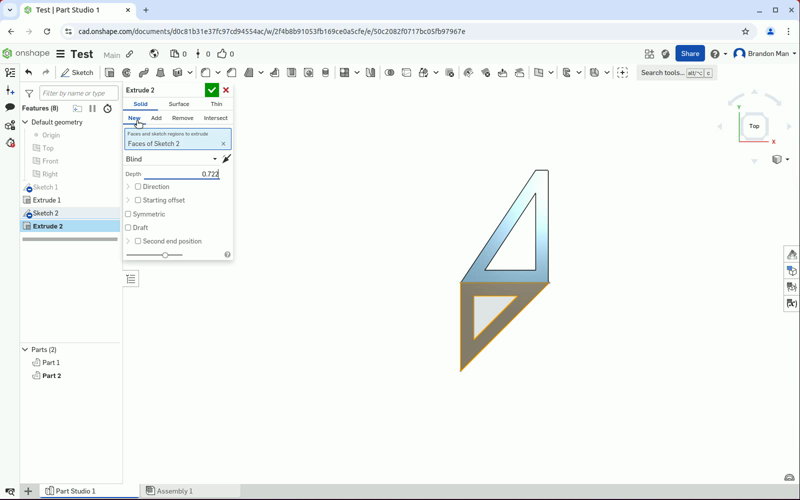
key(enter)
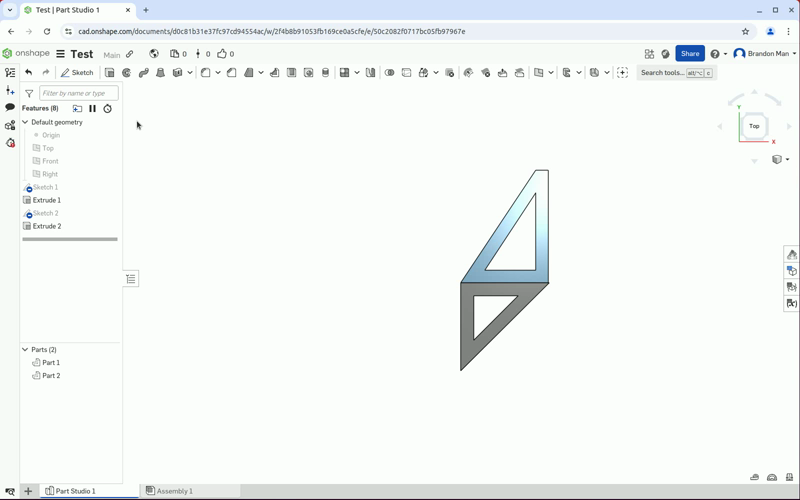
key(shift+h)
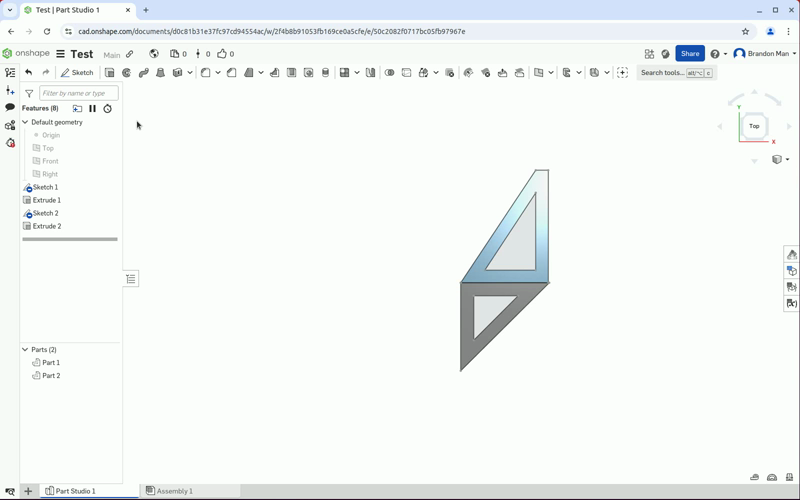
key(shift+h)
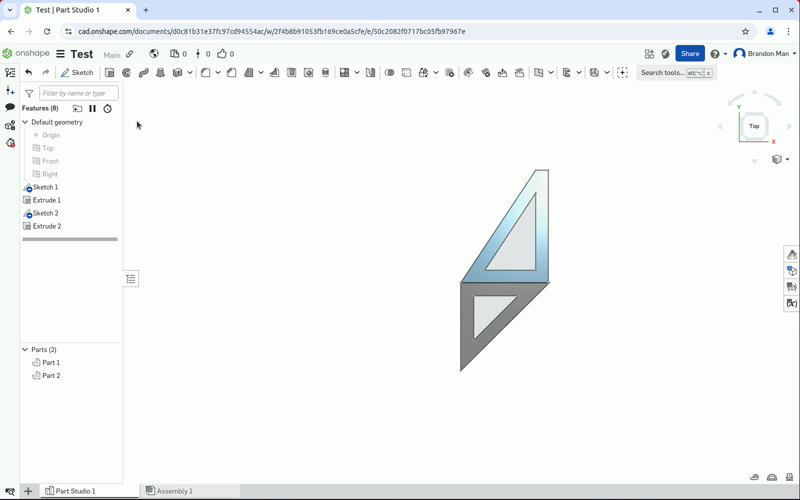
key(shift+7)
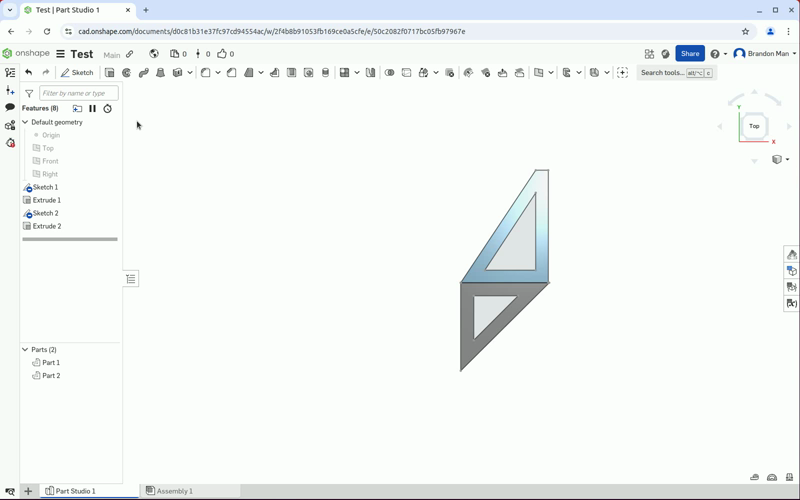
key(up, 3)
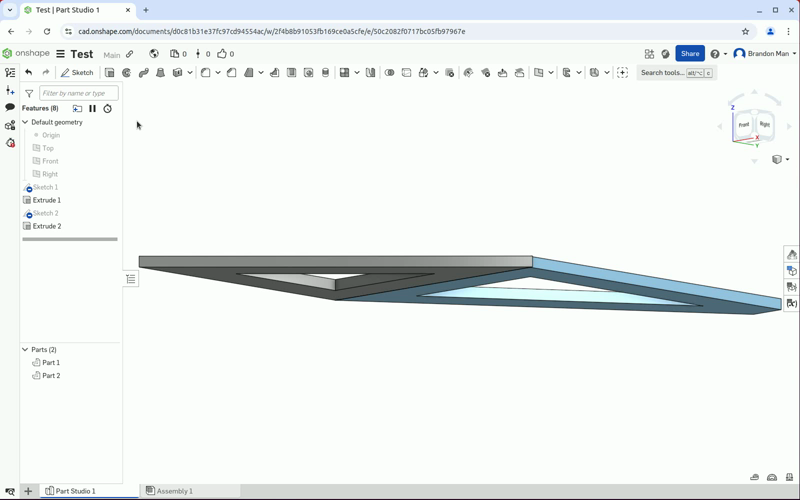
key(left, 3)
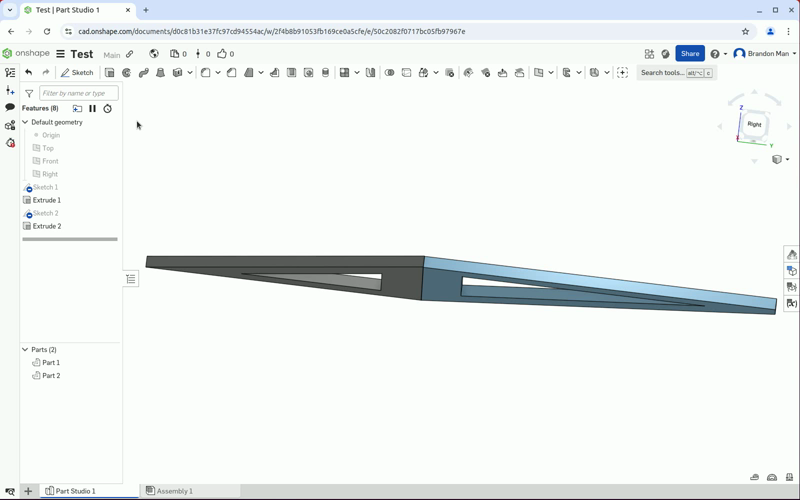
key(right, 3)
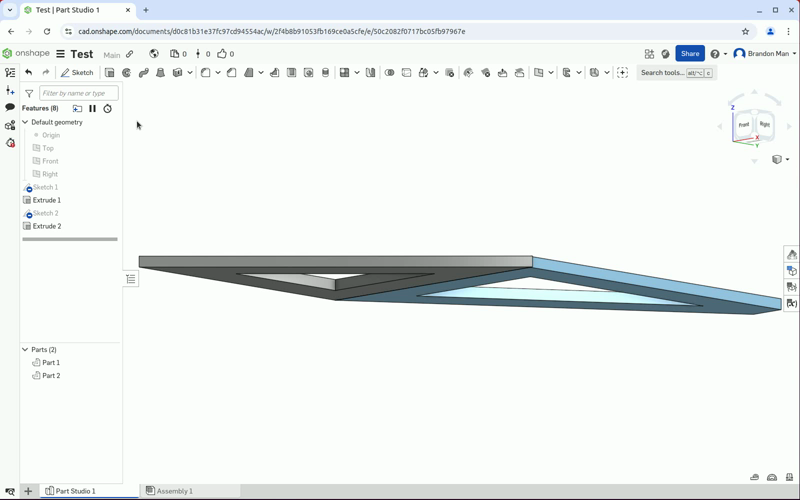
key(down, 3)
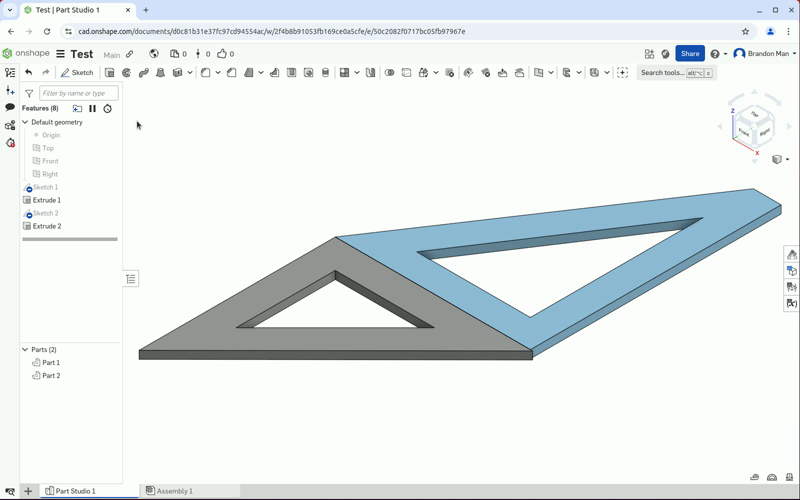
mouse_move(73, 189)
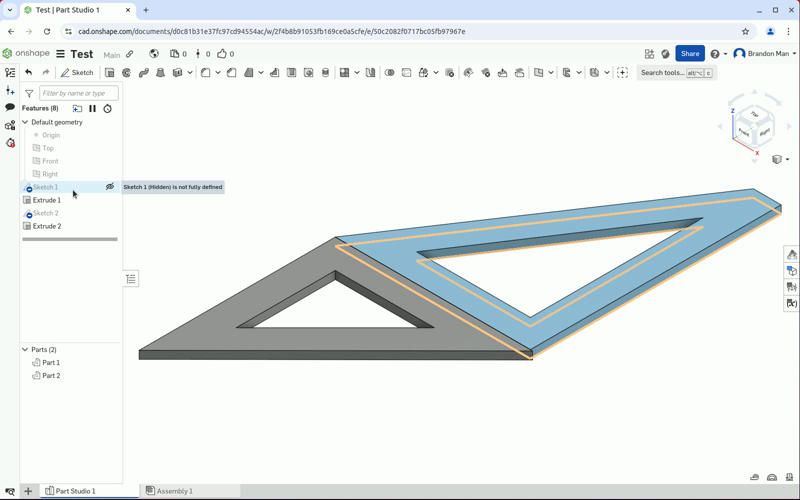
click(73, 189)